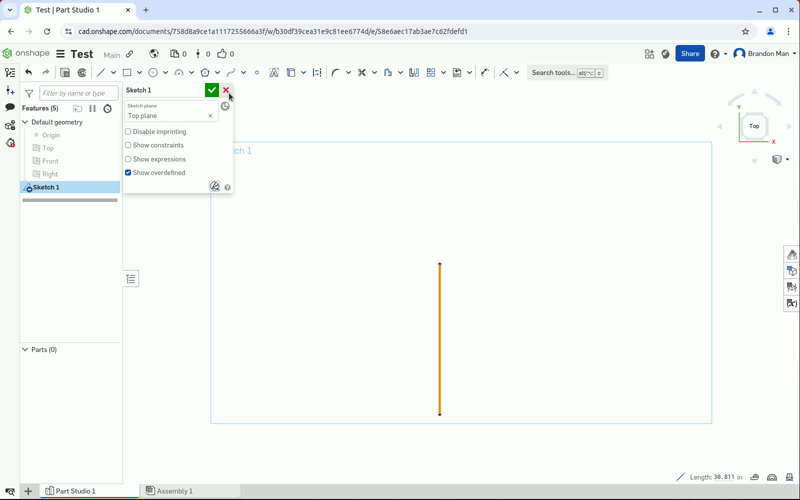
key(shift+h)
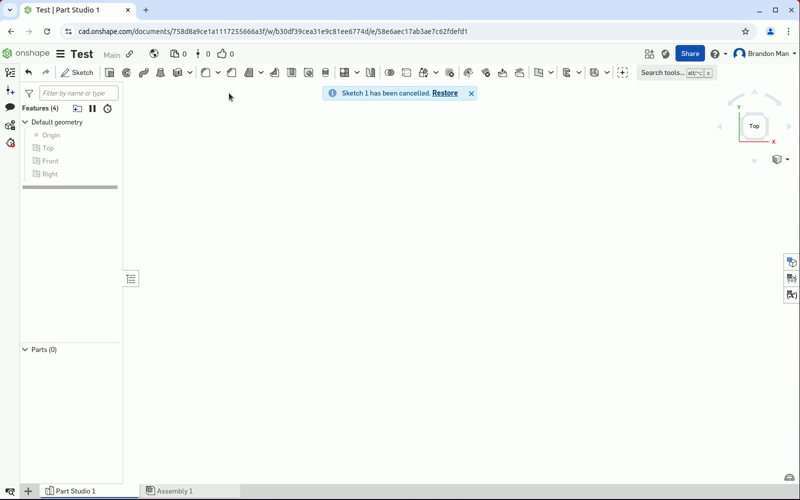
mouse_move(73, 352)
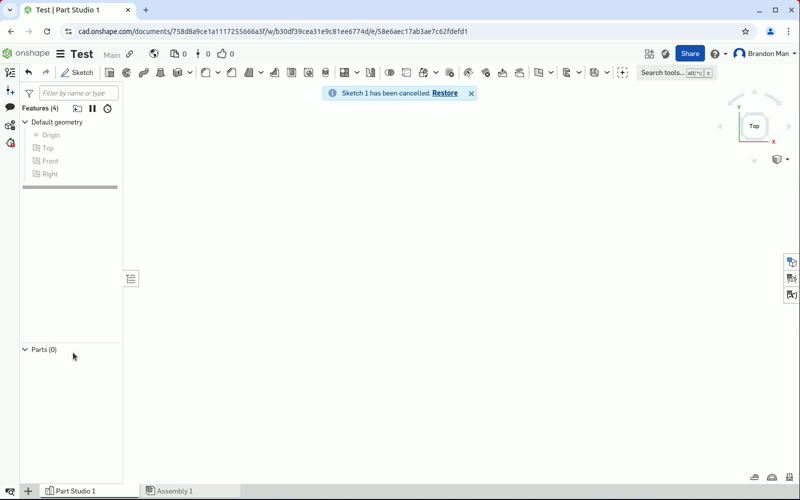
key(y)
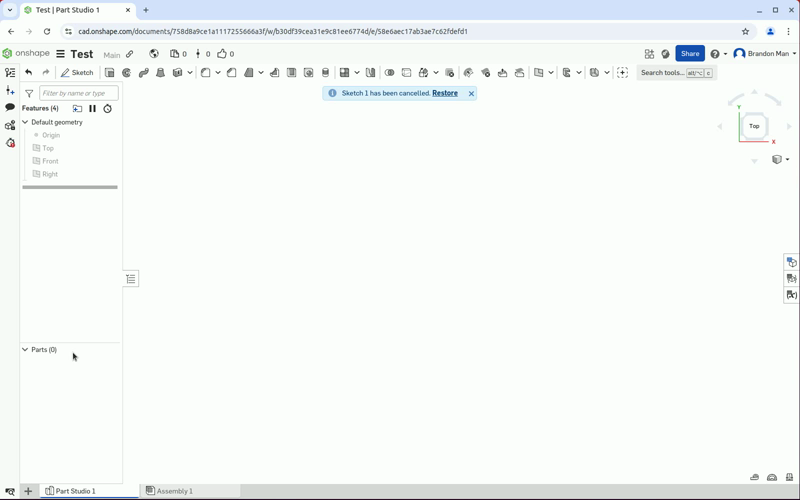
key(shift+p)
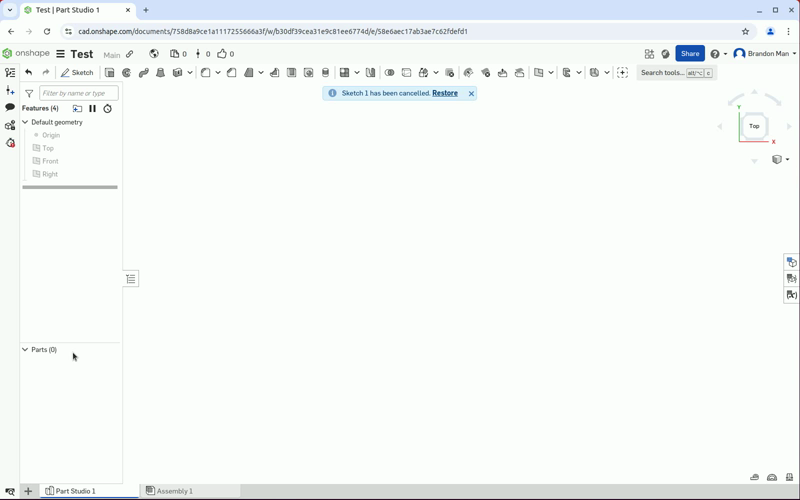
key(space)
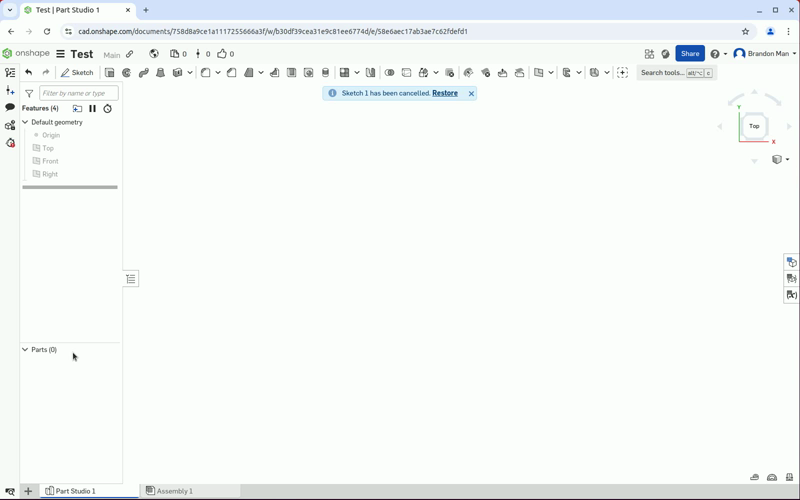
key_down(shift)
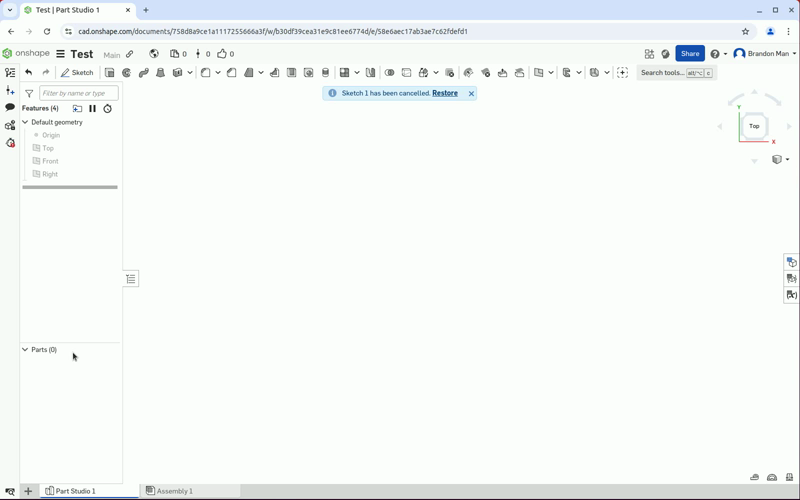
key(up)
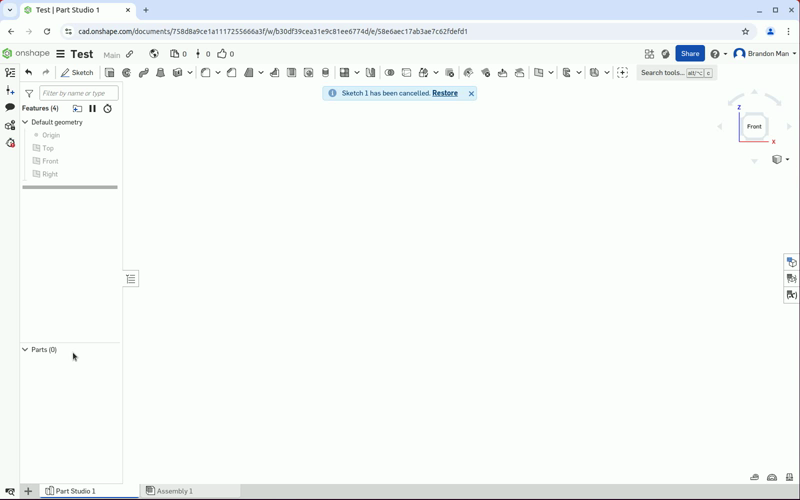
key_up(shift)
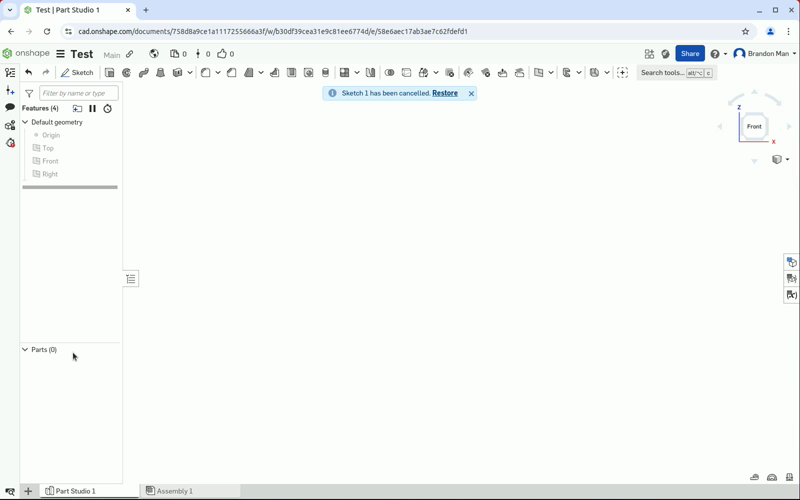
mouse_move(73, 352)
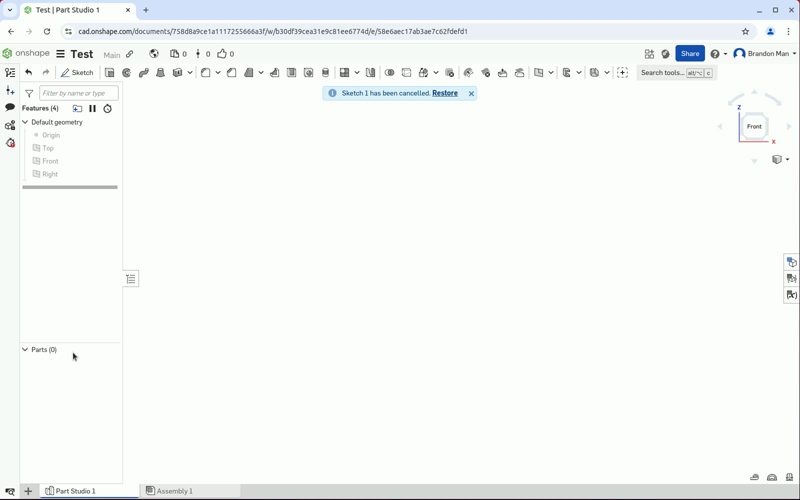
key(shift+y)
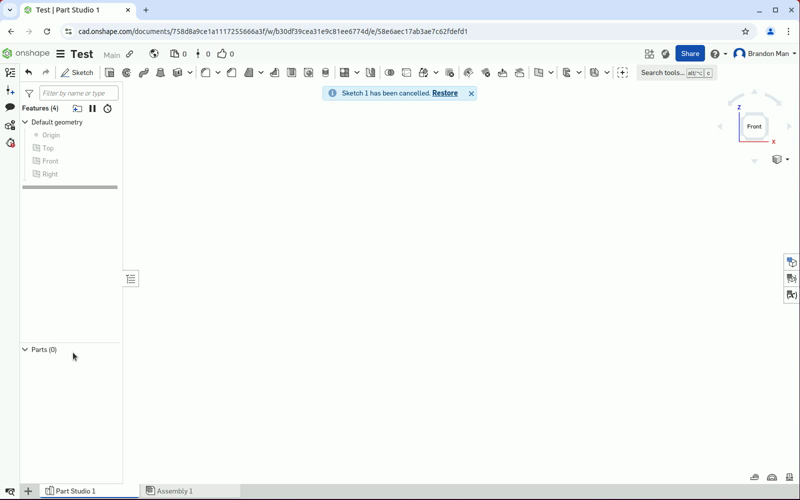
key(shift+s)
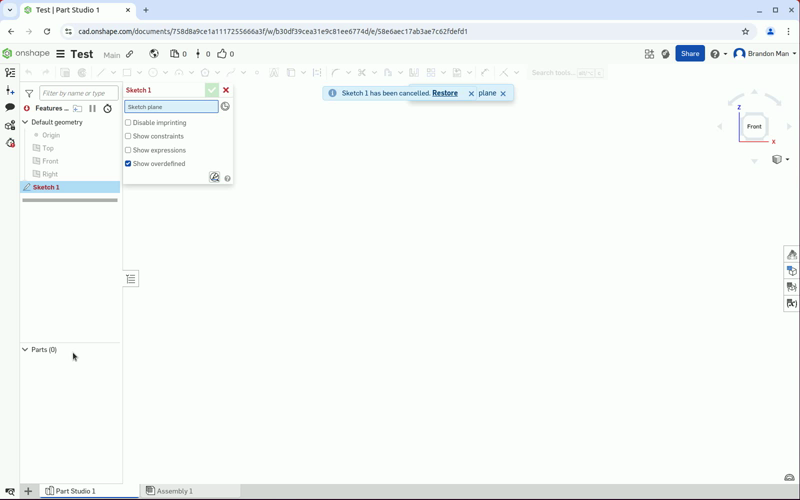
mouse_move(73, 163)
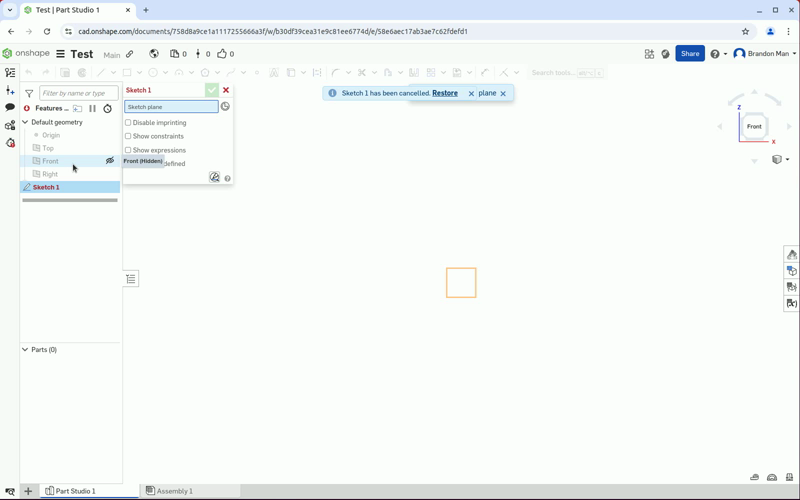
click(73, 163)
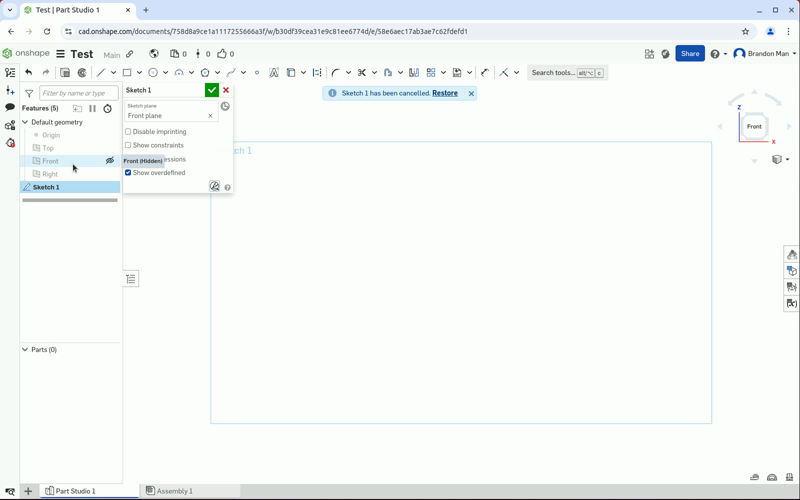
mouse_move(73, 352)
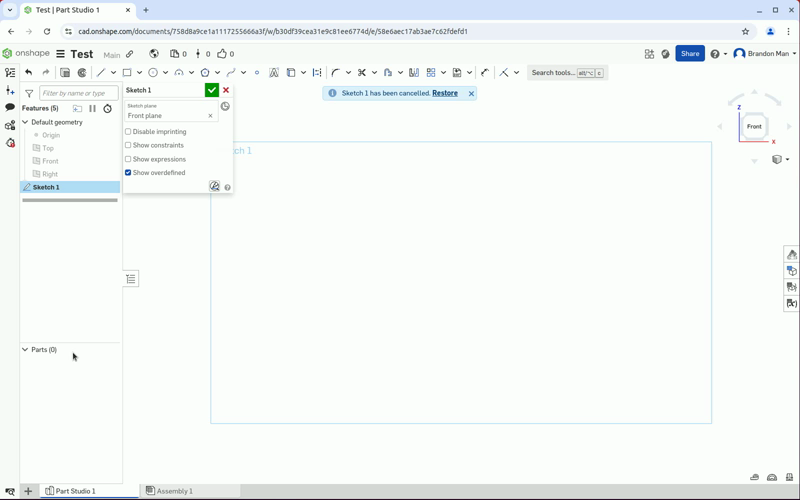
key(y)
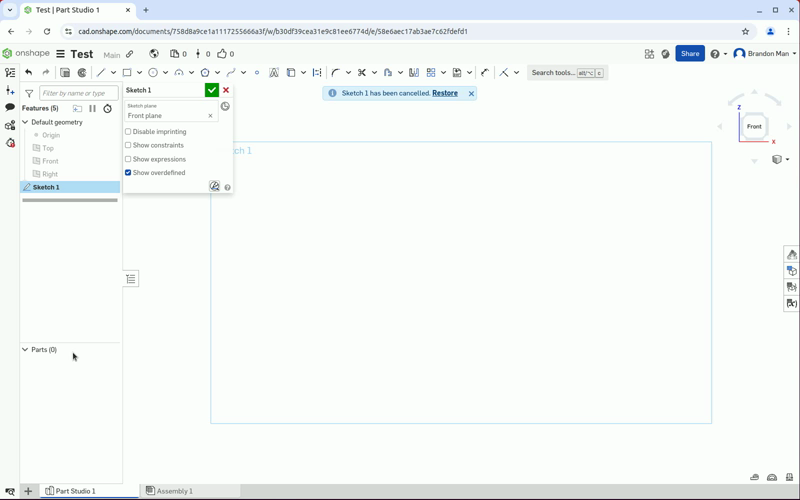
key(l)
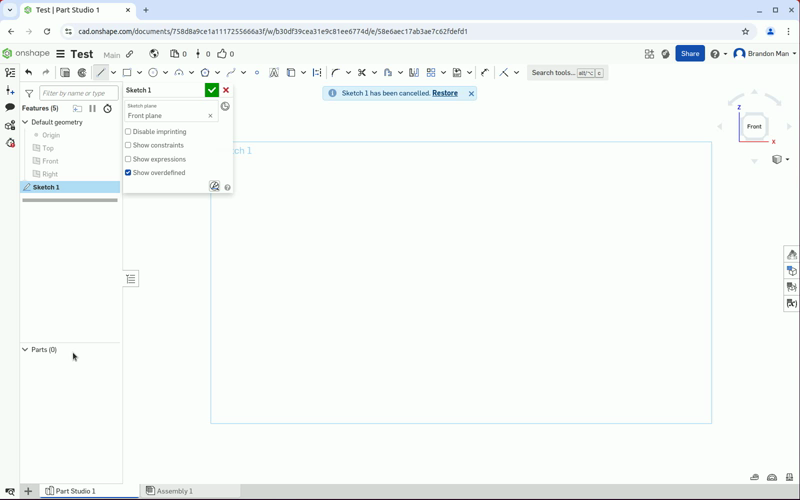
key_down(shift)
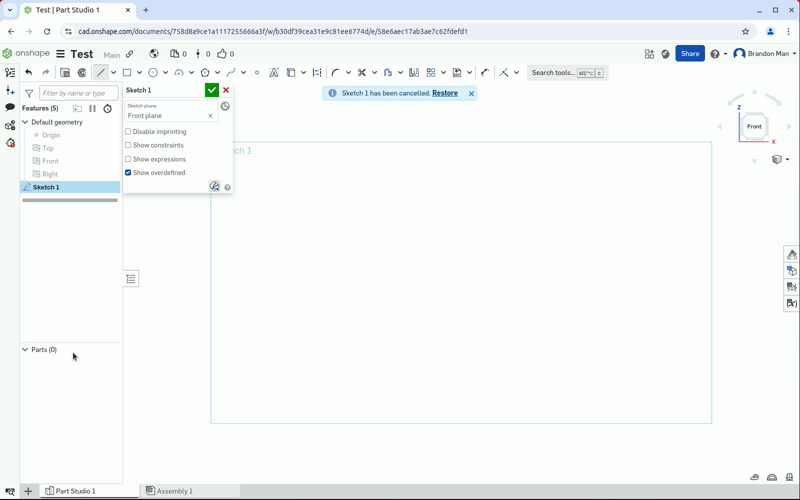
mouse_move(446, 282)
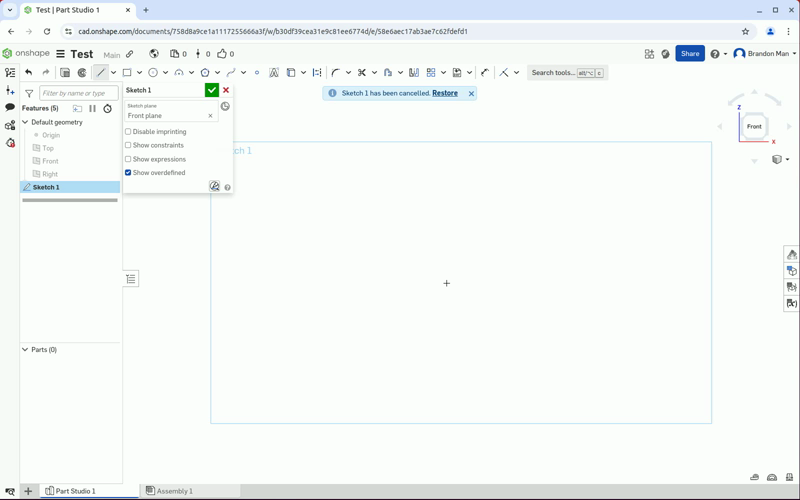
click(446, 282)
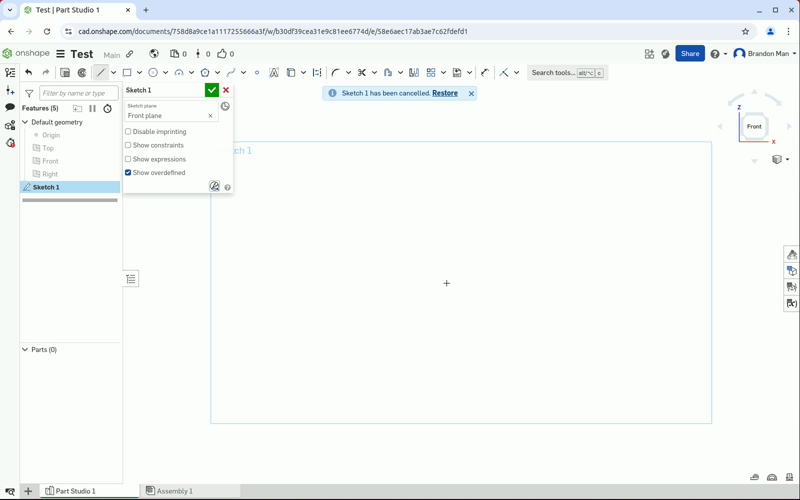
key_up(shift)
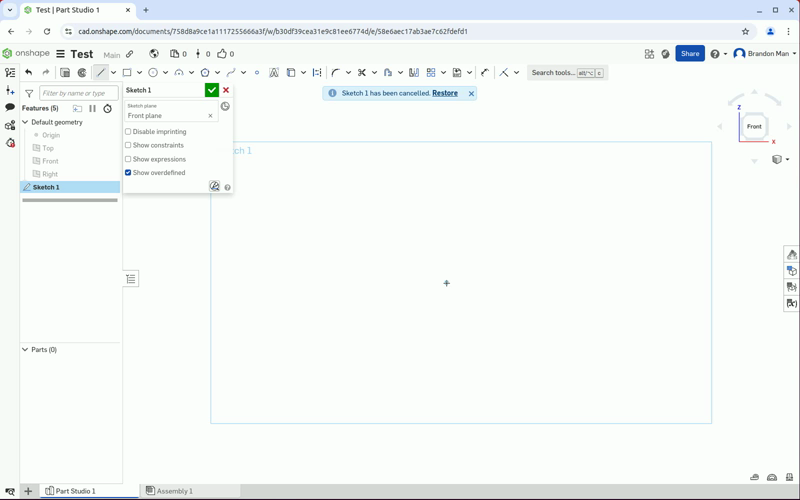
key_down(shift)
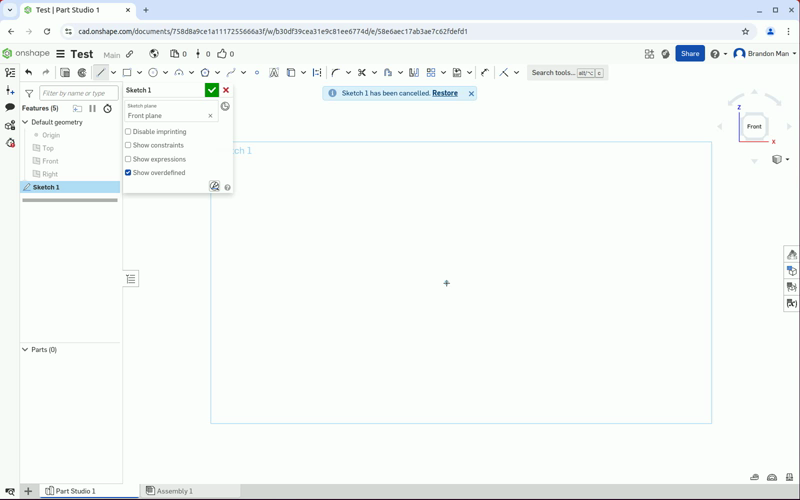
mouse_move(476, 282)
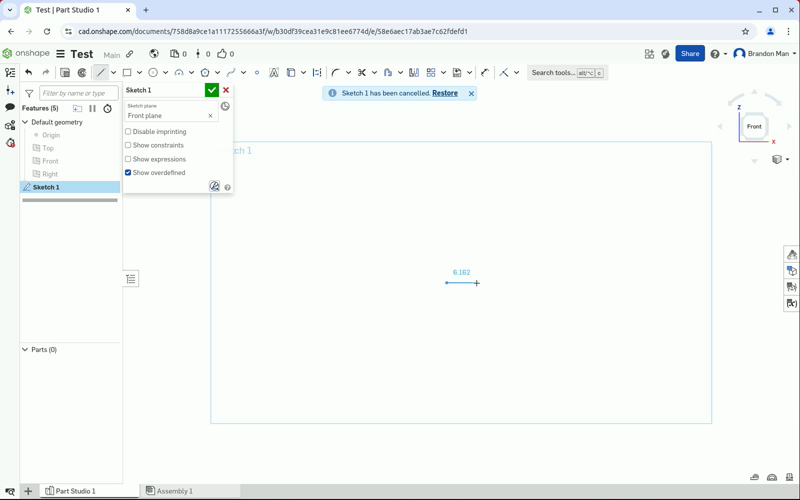
mouse_move(461, 282)
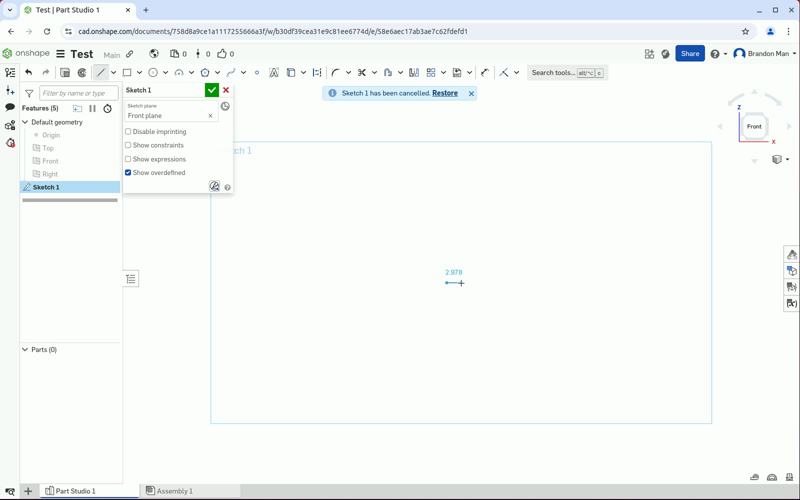
click(461, 282)
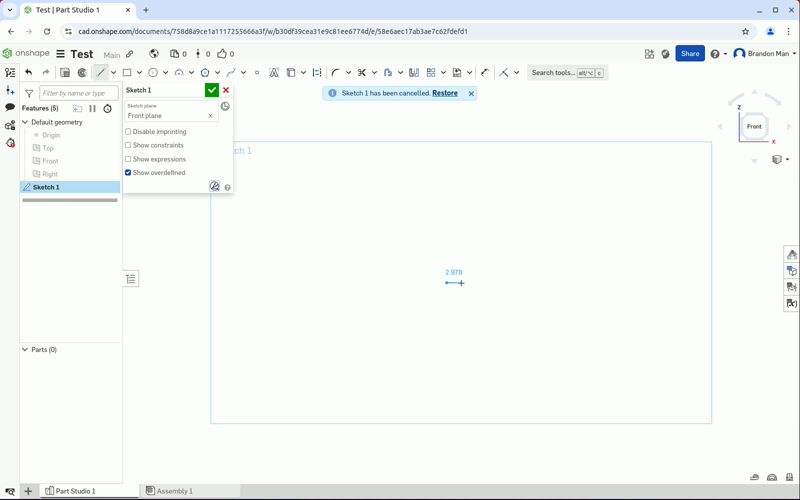
key_up(shift)
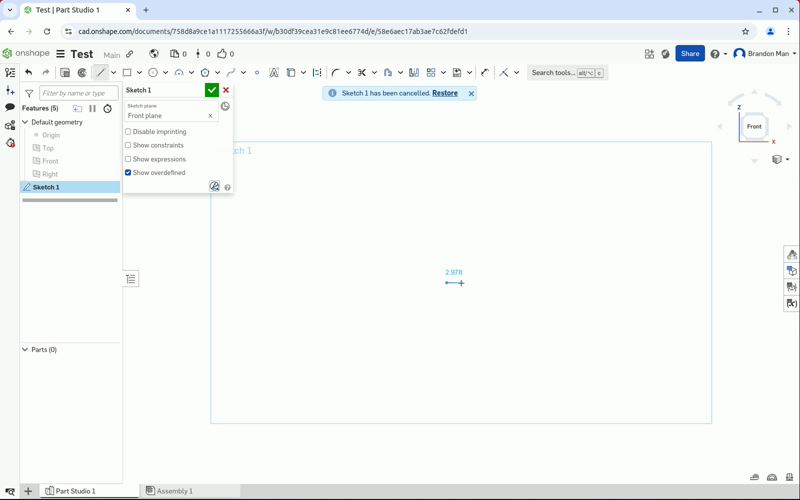
key_down(shift)
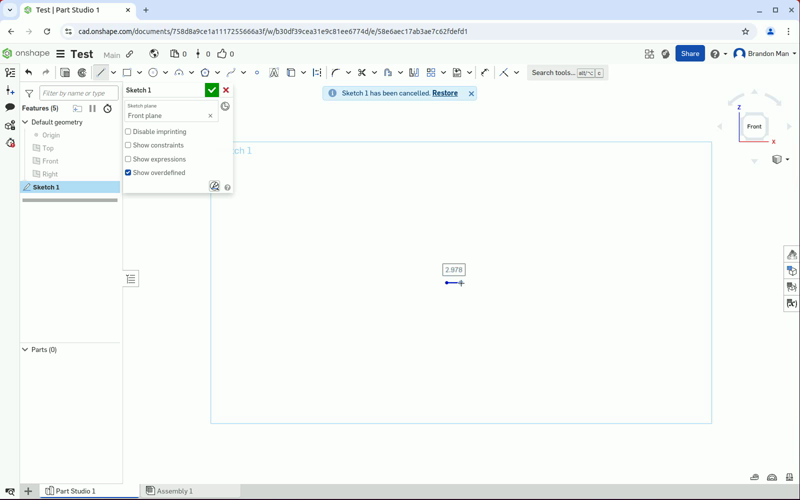
mouse_move(491, 282)
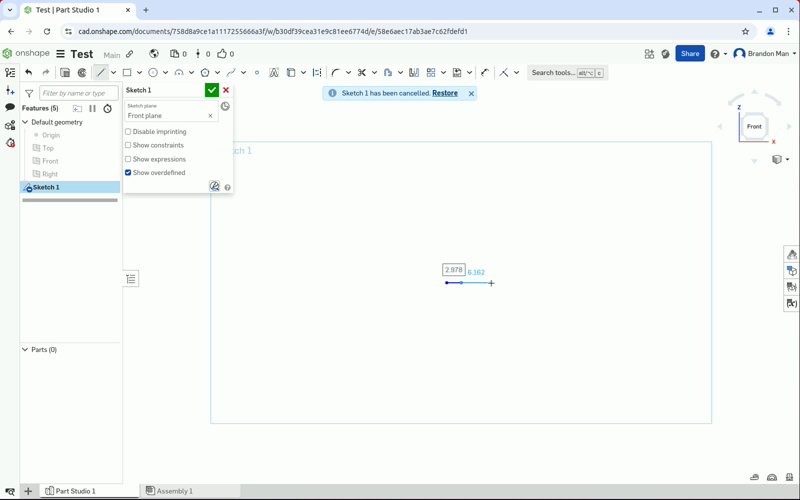
mouse_move(461, 268)
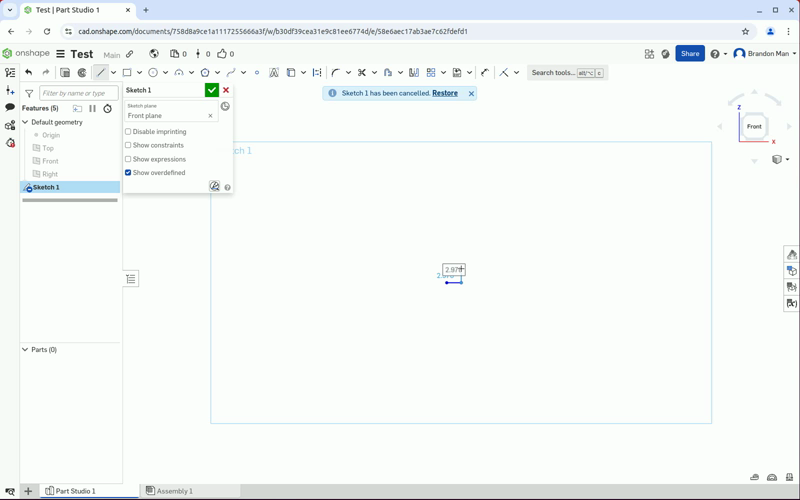
click(461, 268)
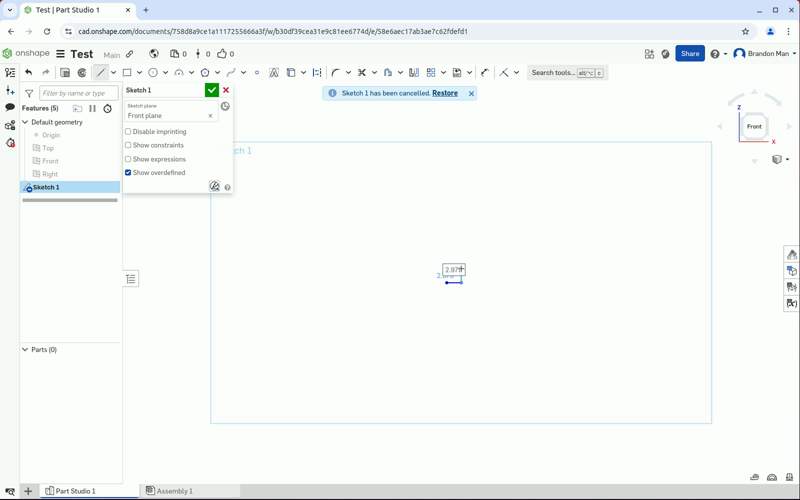
key_up(shift)
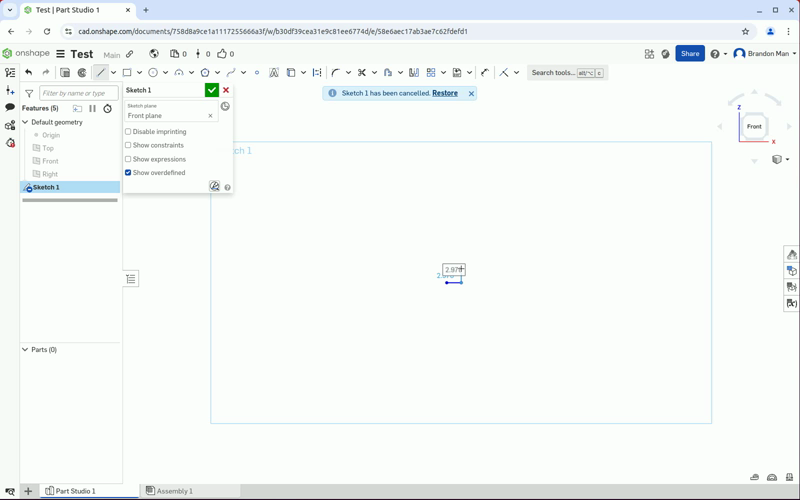
key_down(shift)
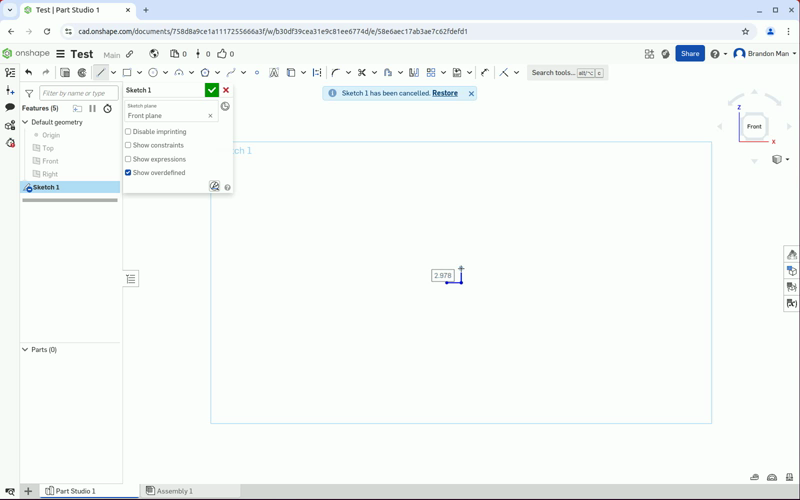
mouse_move(491, 268)
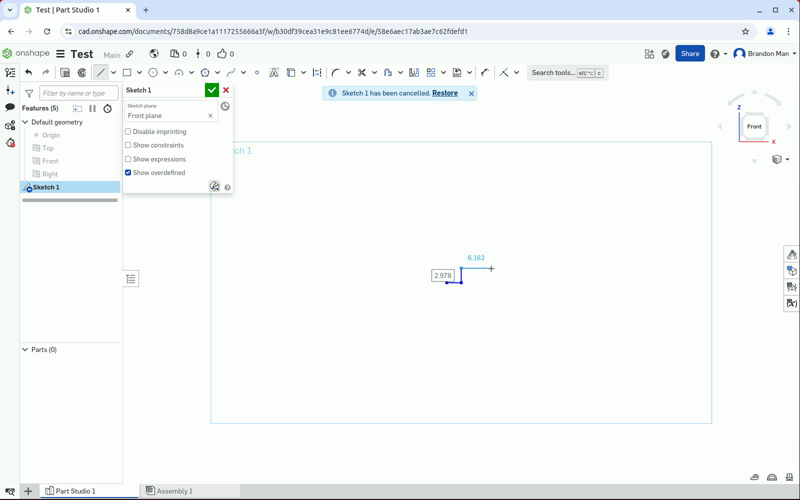
mouse_move(475, 268)
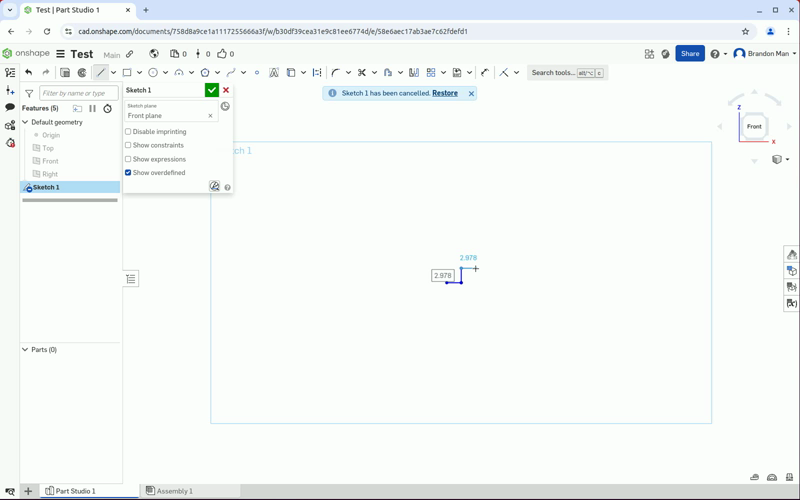
click(475, 268)
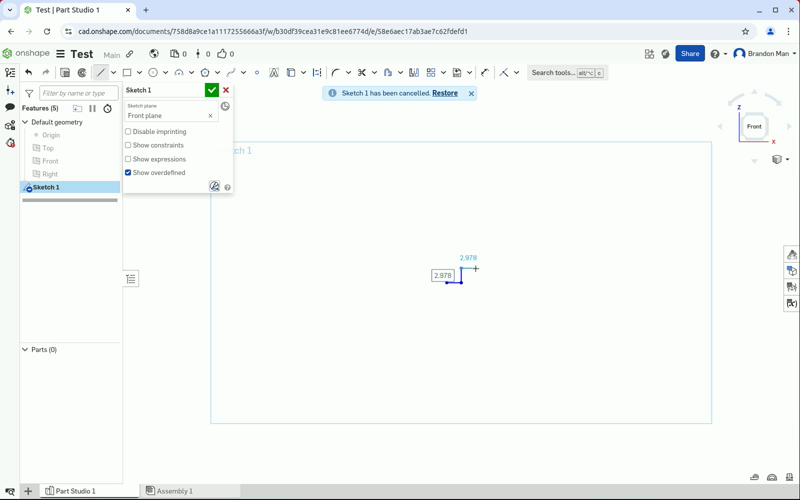
key_up(shift)
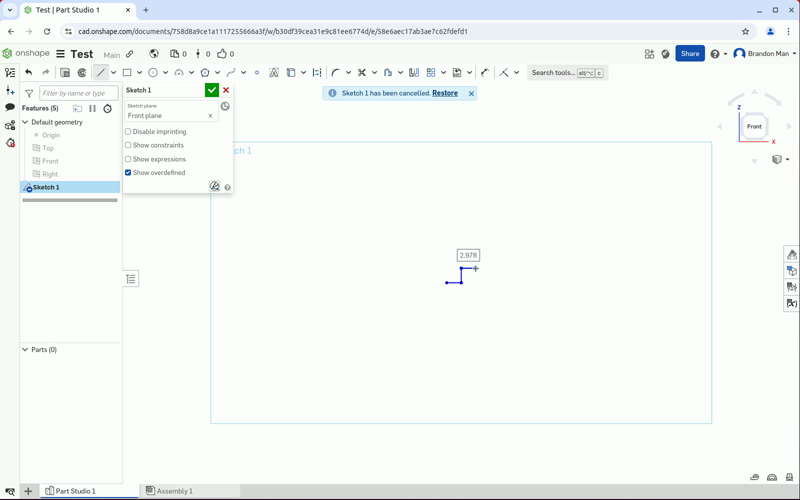
key_down(shift)
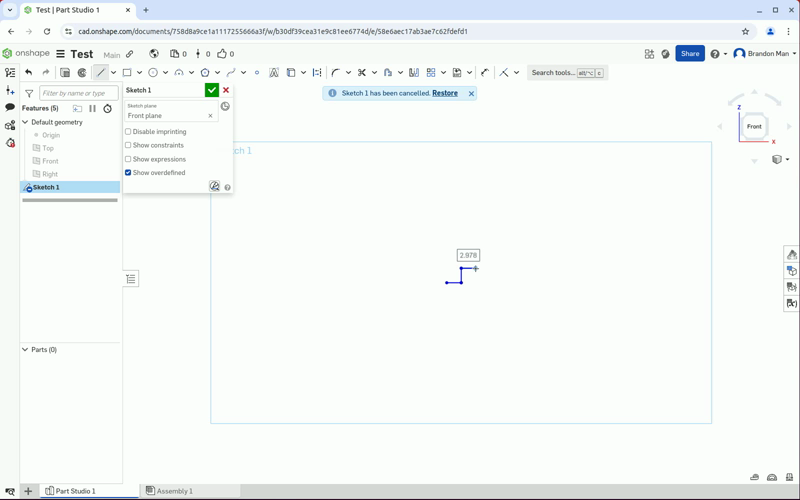
mouse_move(505, 268)
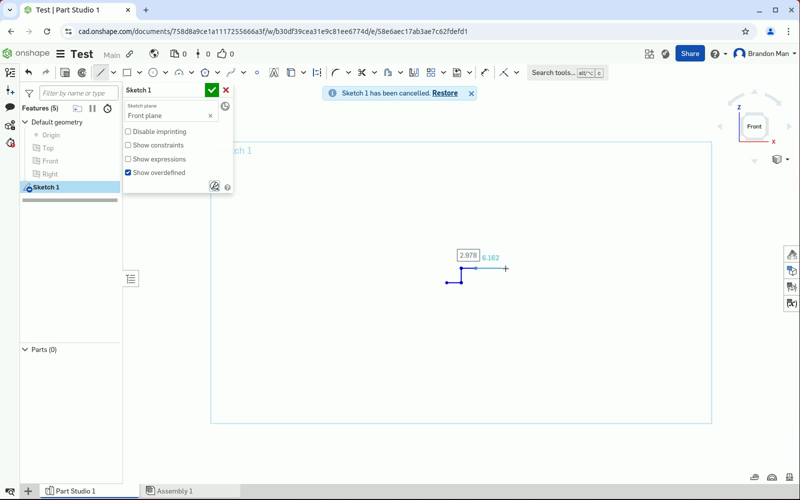
mouse_move(475, 256)
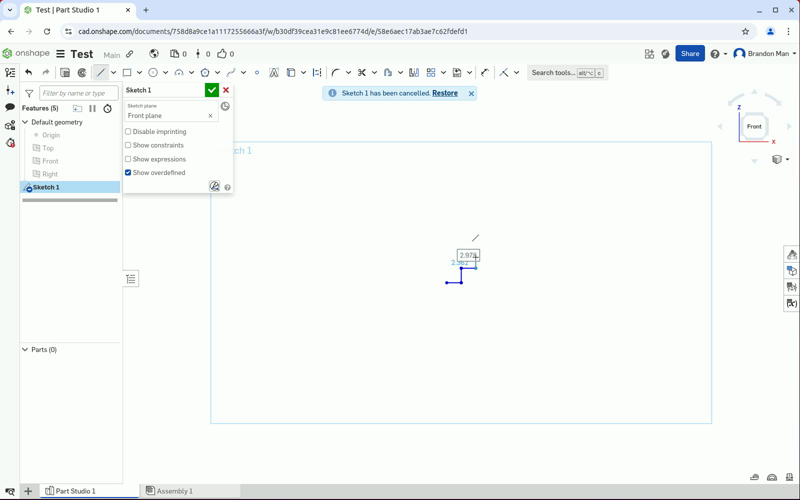
click(475, 256)
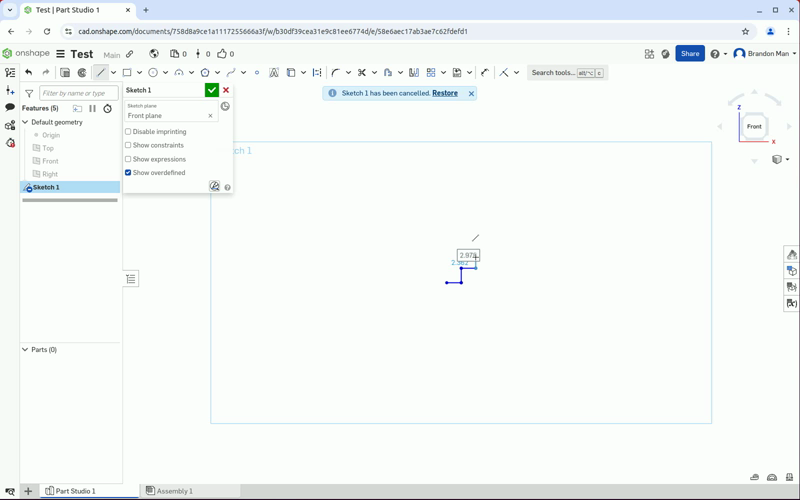
key_up(shift)
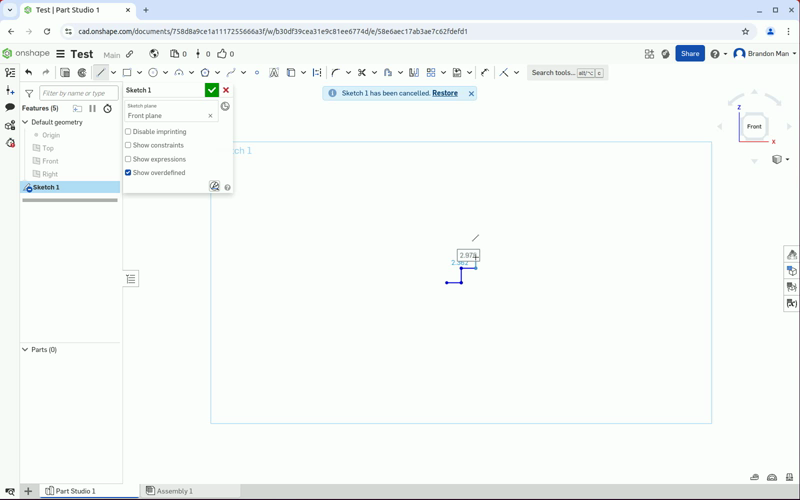
key_down(shift)
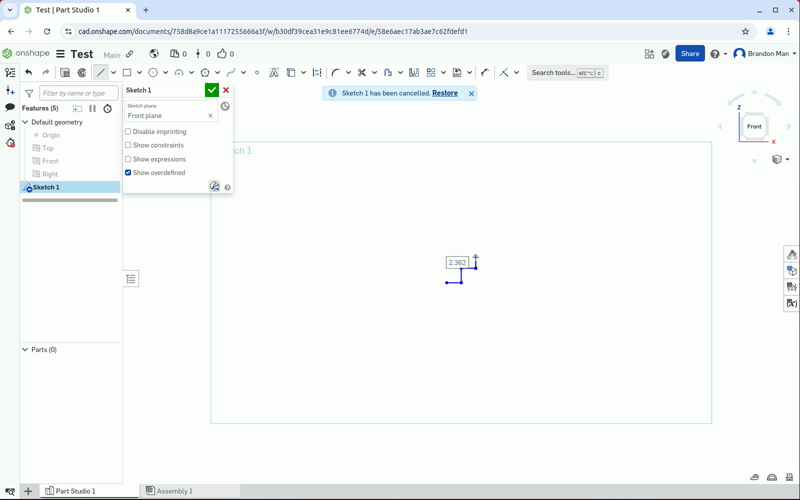
mouse_move(505, 256)
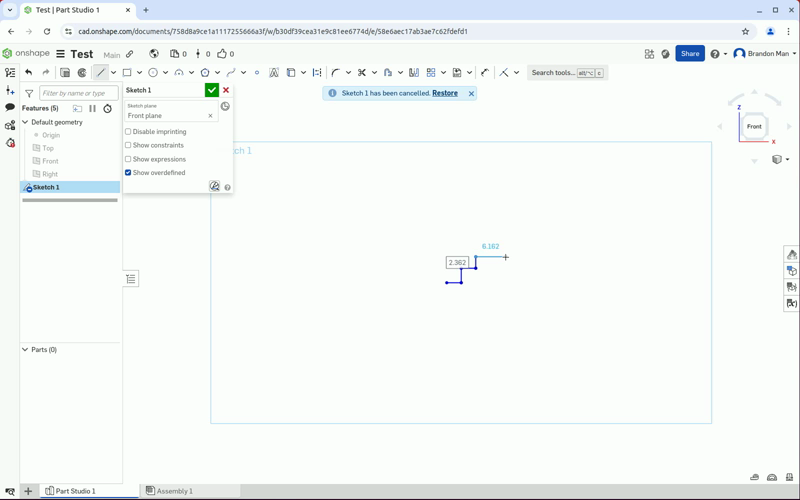
mouse_move(446, 256)
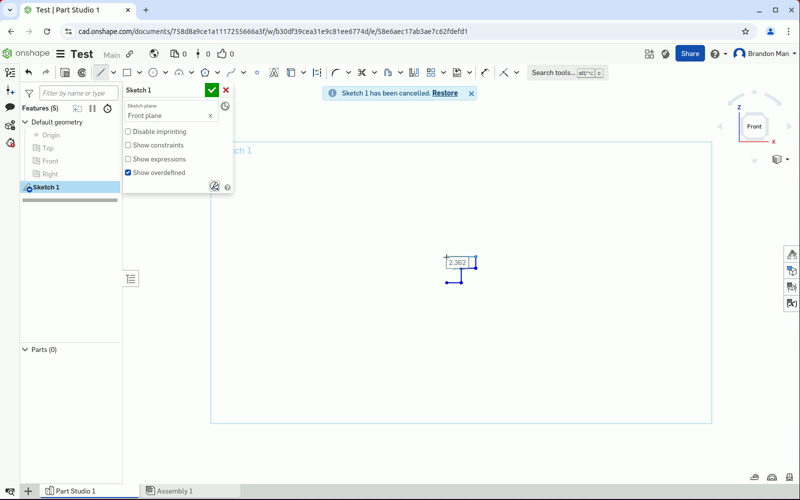
click(446, 256)
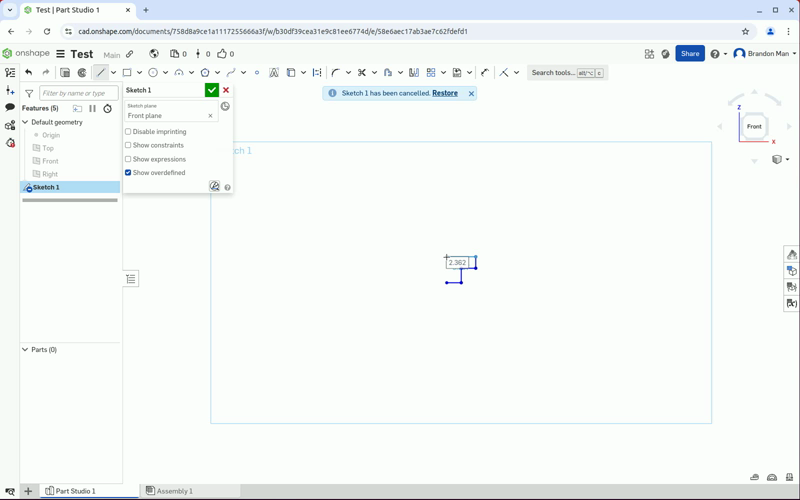
key_up(shift)
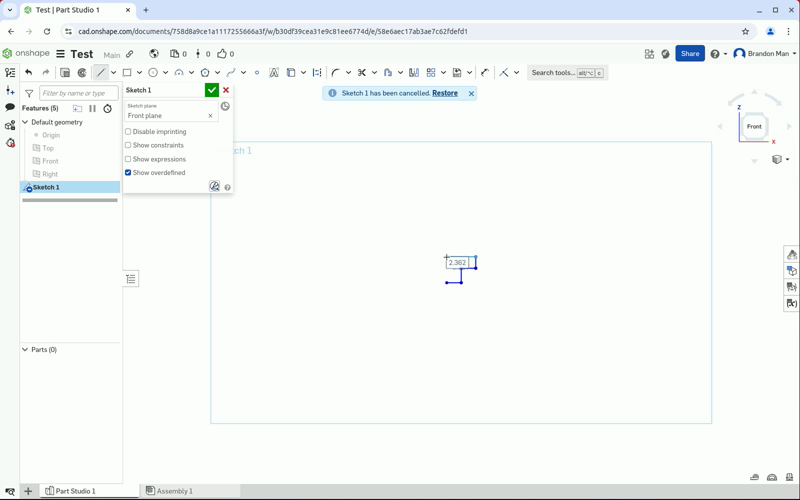
mouse_move(476, 256)
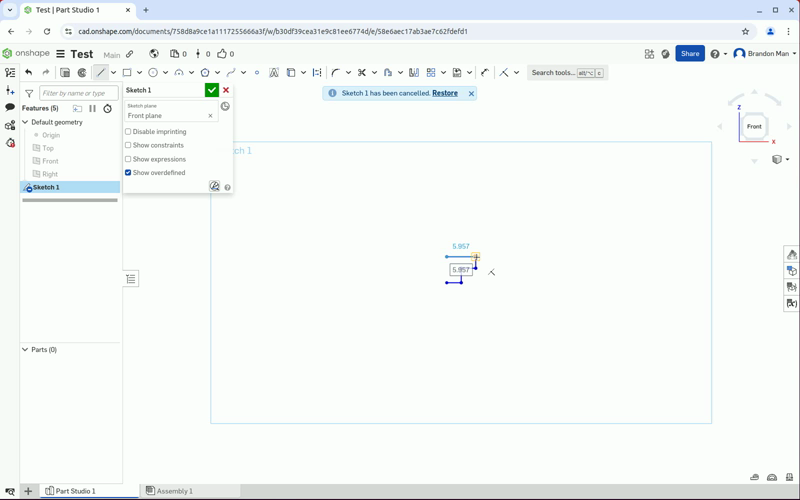
key_down(shift)
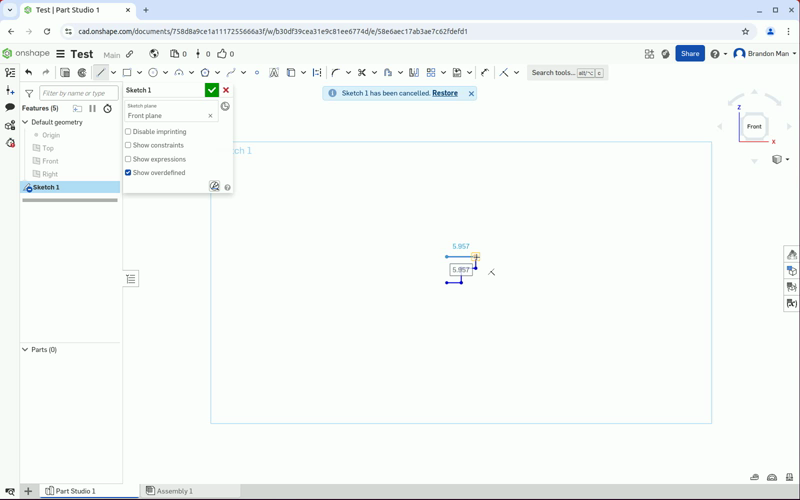
mouse_move(446, 282)
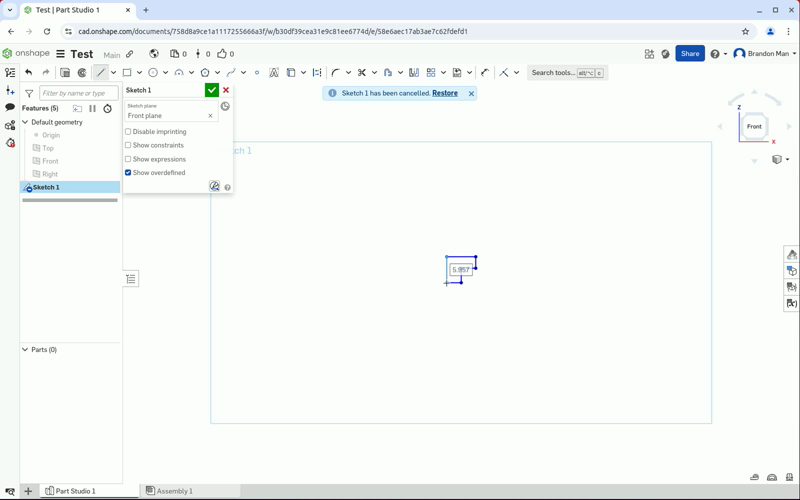
key_up(shift)
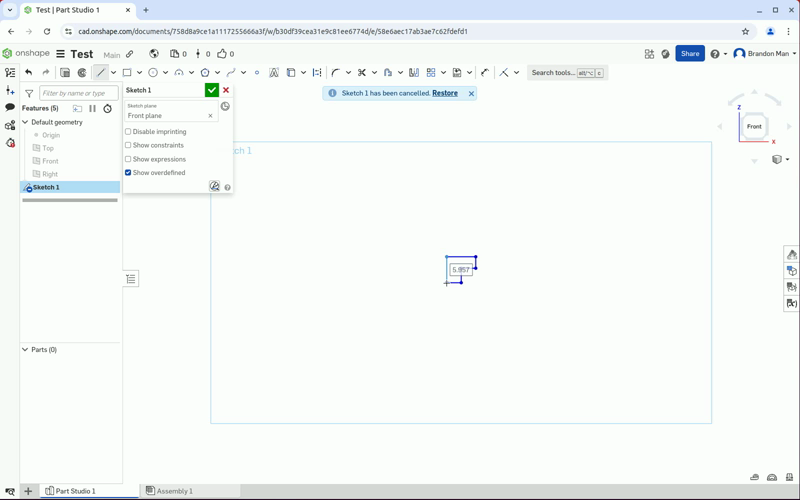
click(446, 282)
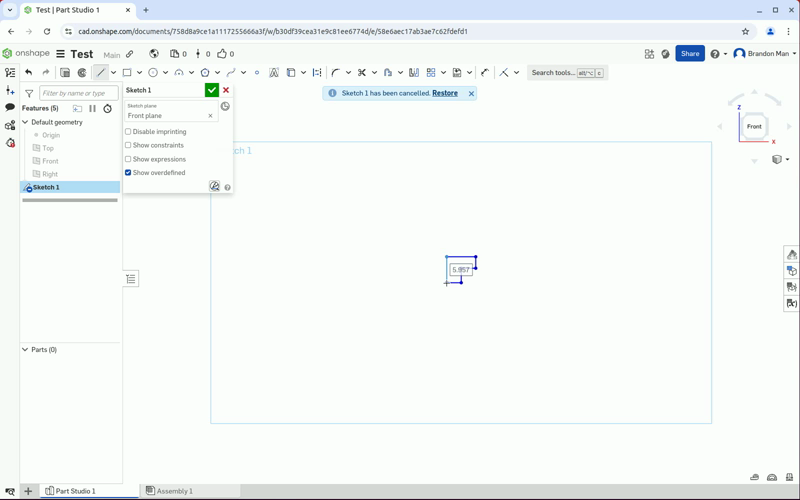
key(esc)
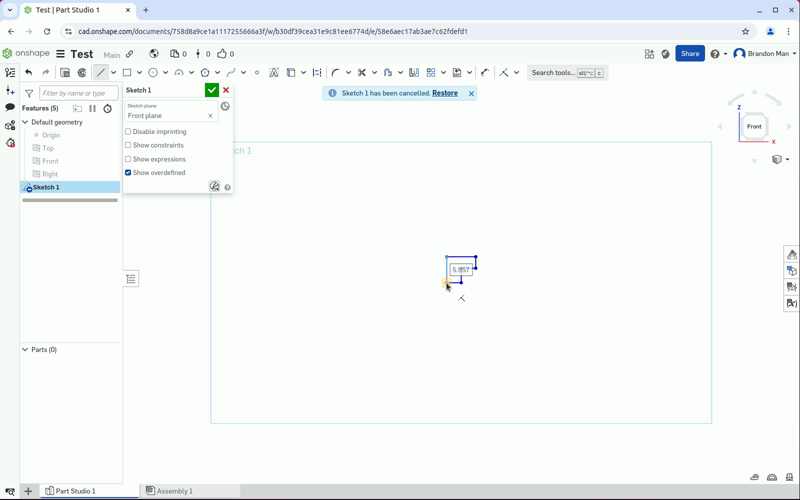
mouse_move(451, 264)
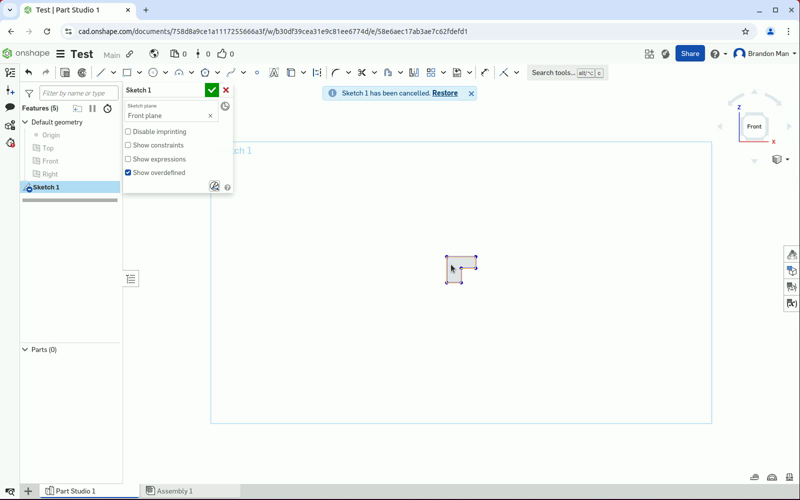
scroll(6)
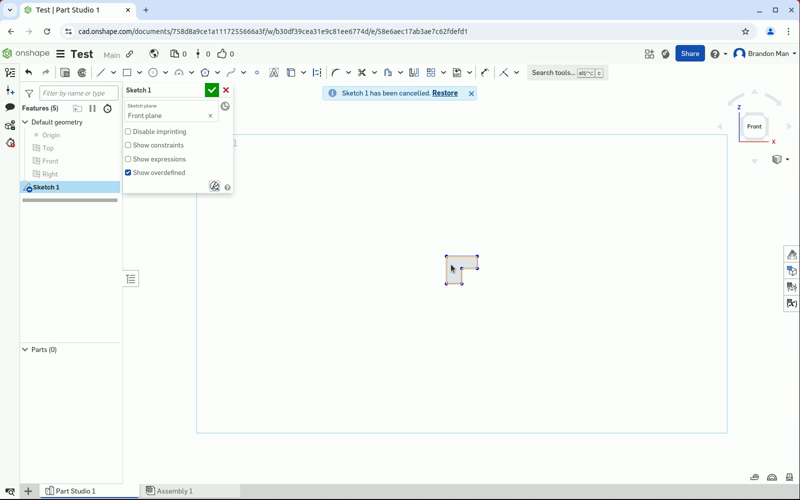
scroll(6)
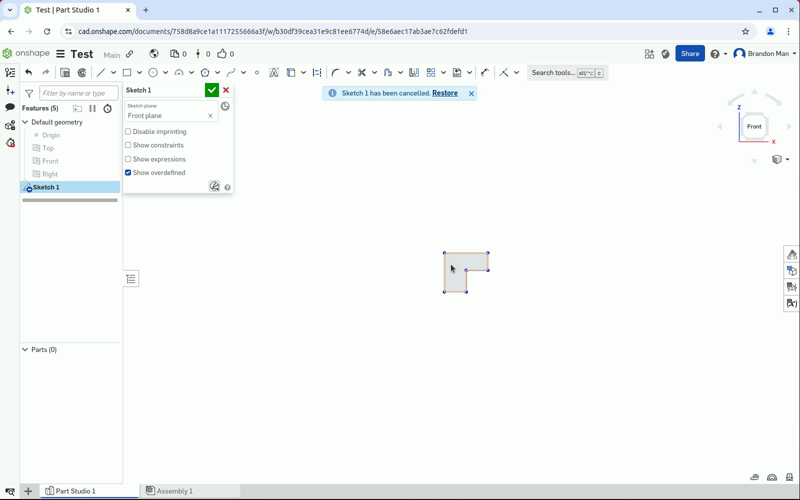
scroll(6)
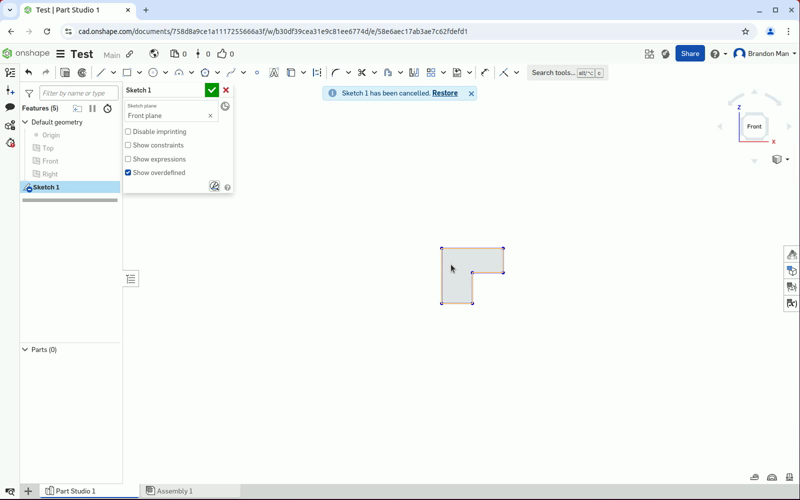
scroll(6)
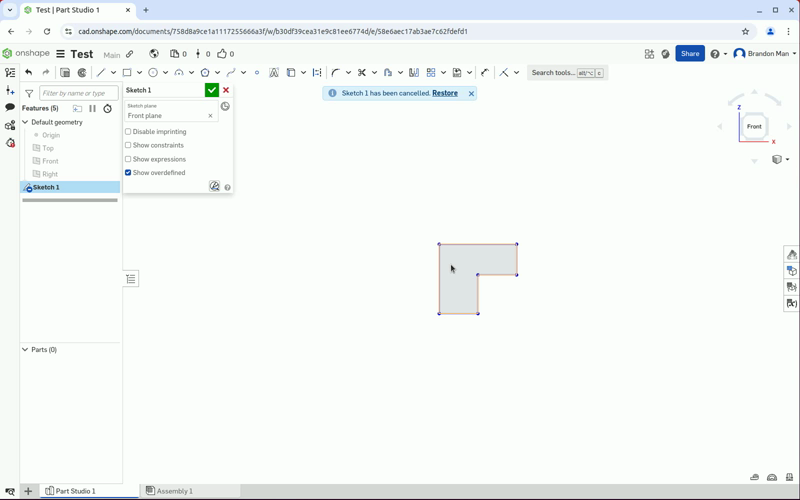
scroll(6)
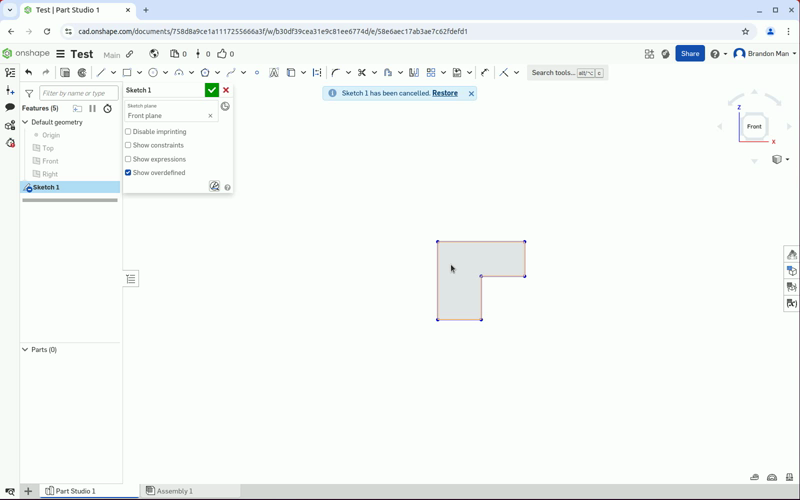
scroll(6)
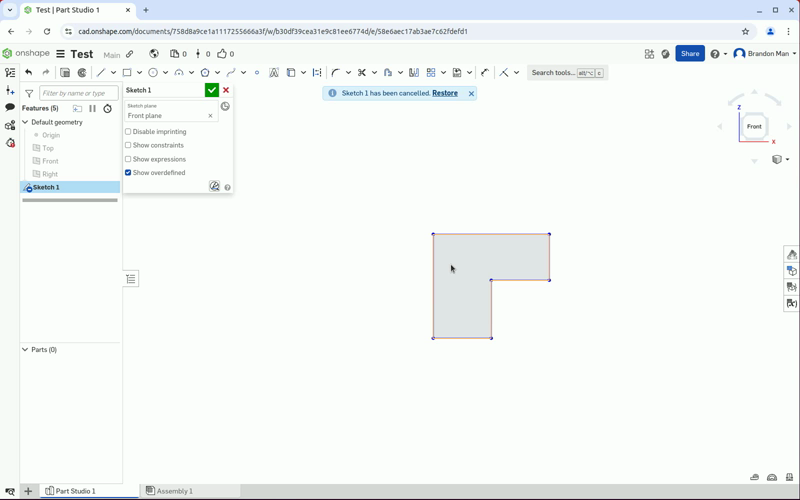
scroll(6)
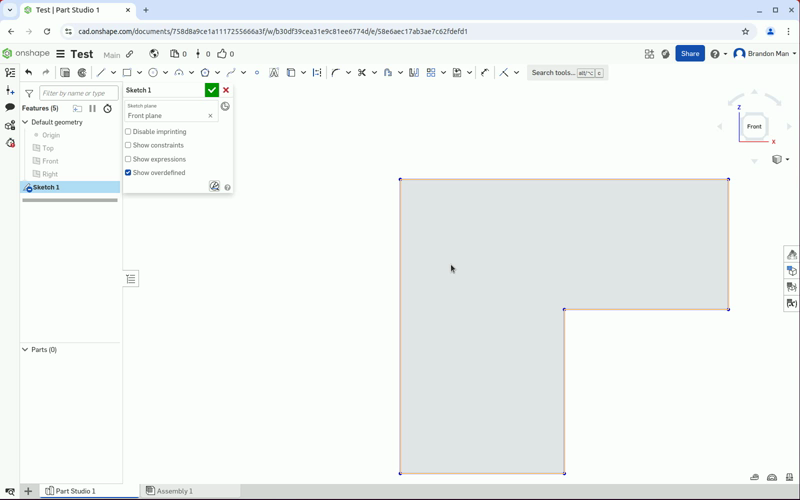
click(451, 264)
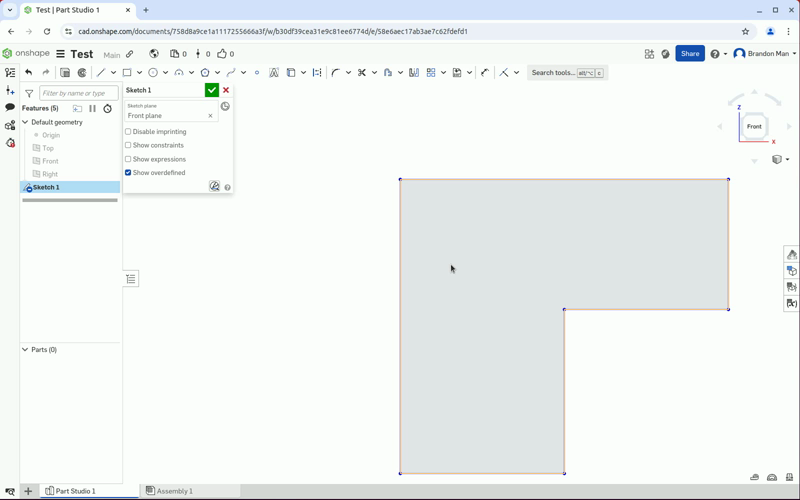
scroll(-6)
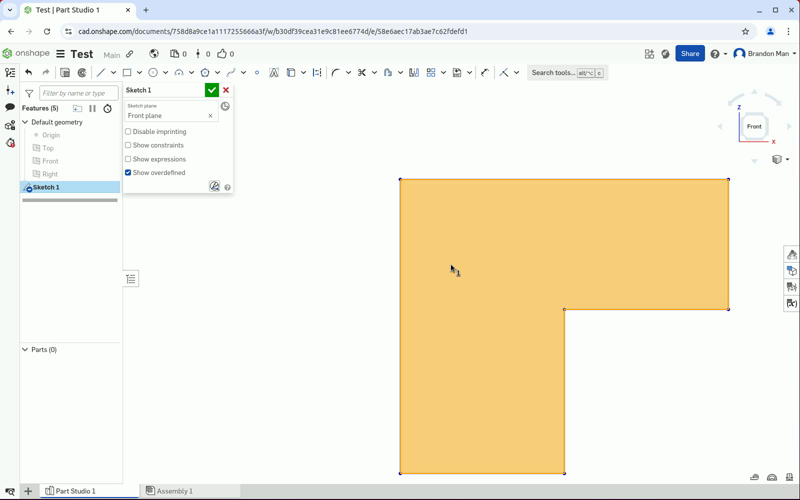
scroll(-6)
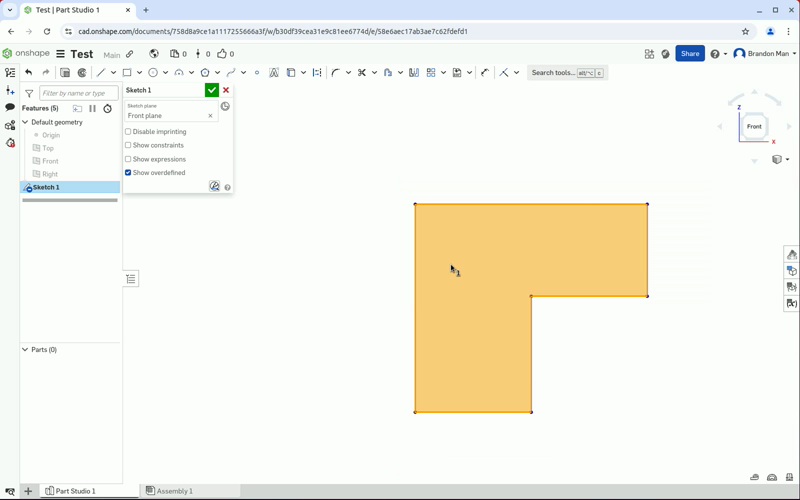
scroll(-6)
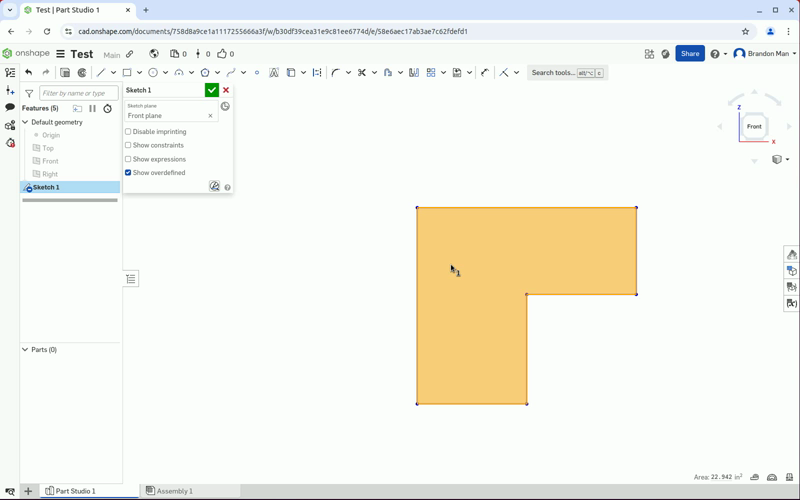
scroll(-6)
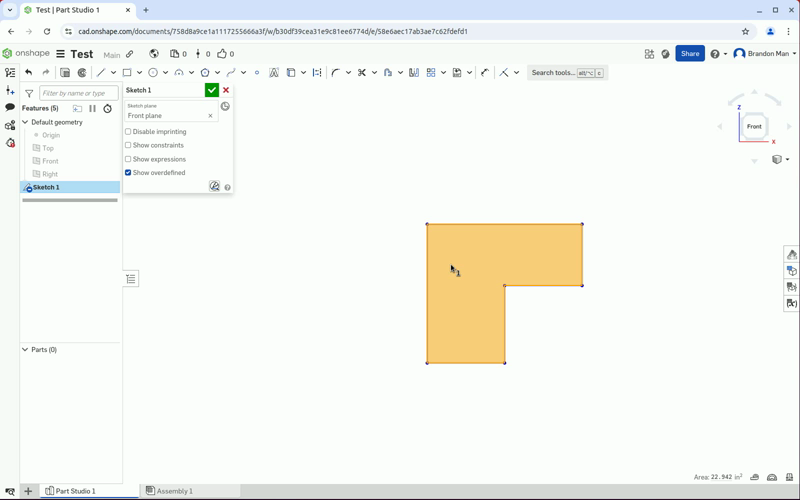
scroll(-6)
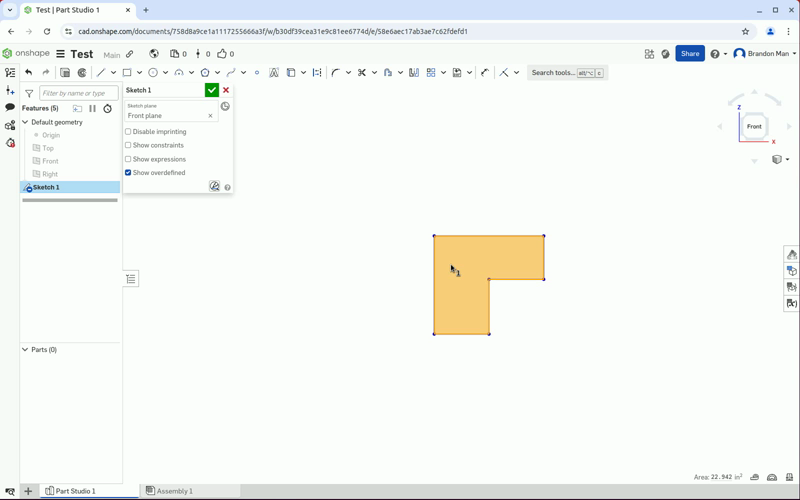
scroll(-6)
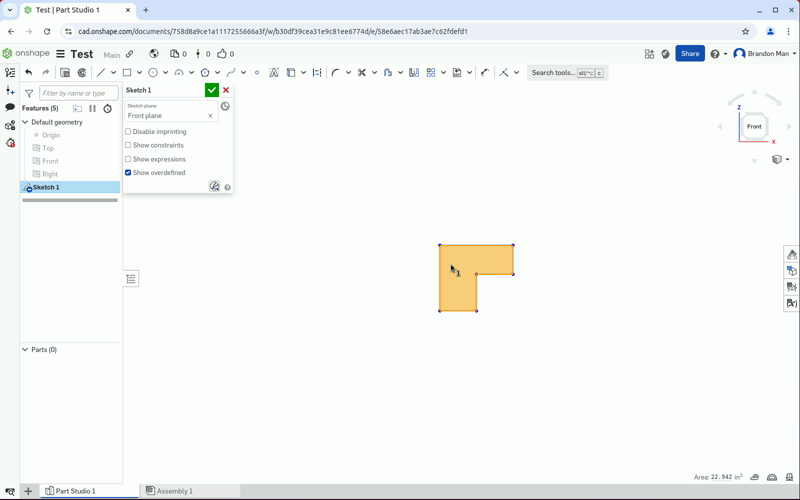
scroll(-6)
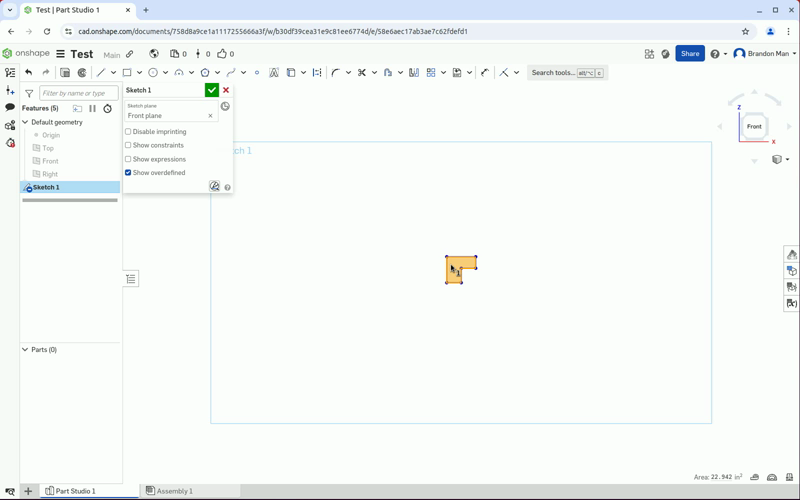
mouse_move(73, 352)
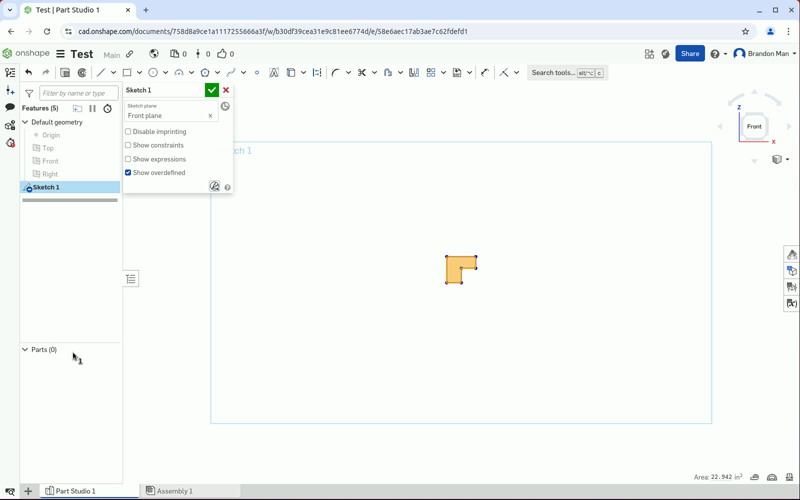
key(shift+y)
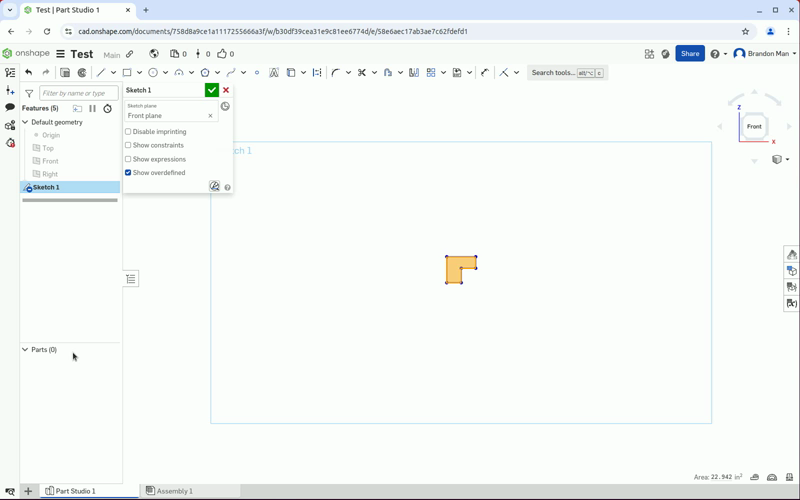
key(shift+e)
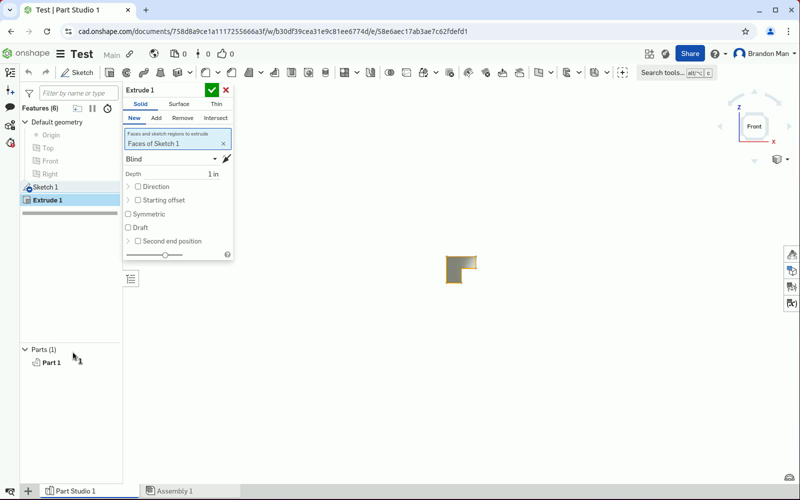
mouse_move(143, 106)
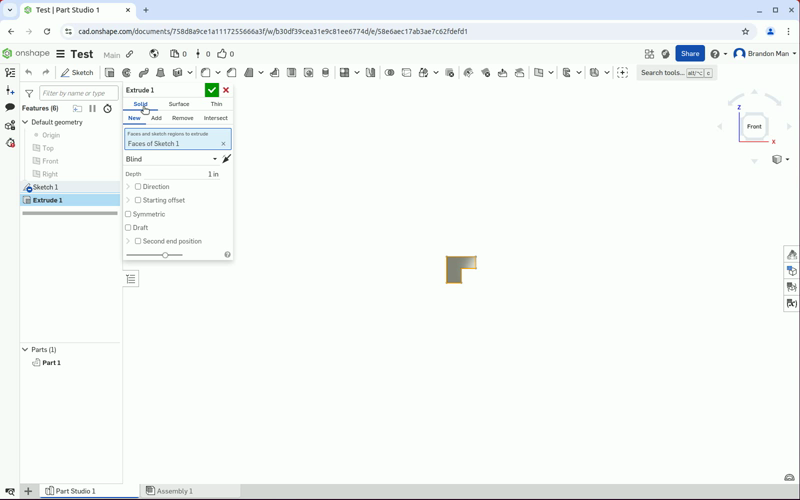
click(143, 106)
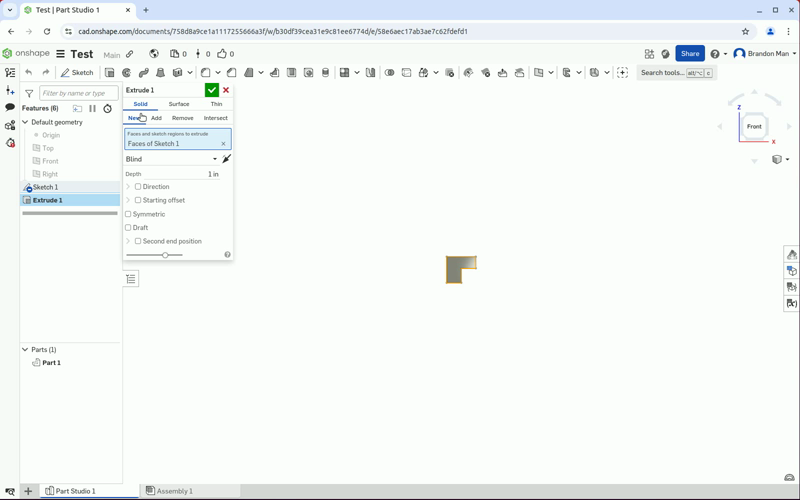
mouse_move(137, 120)
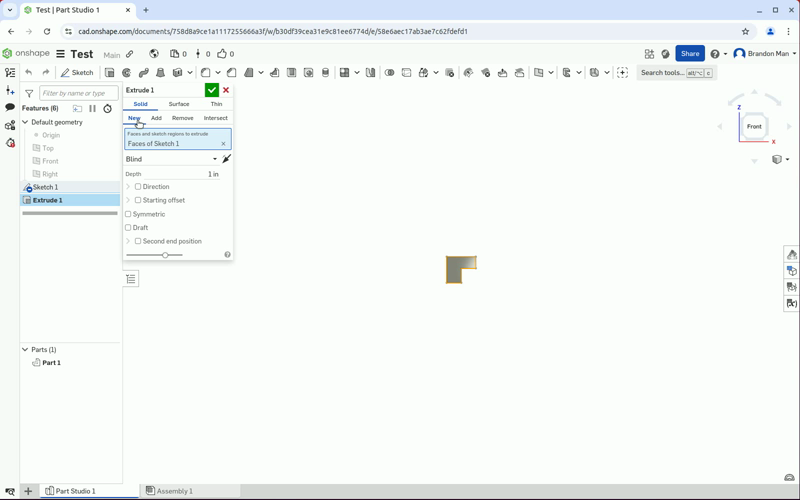
click(137, 120)
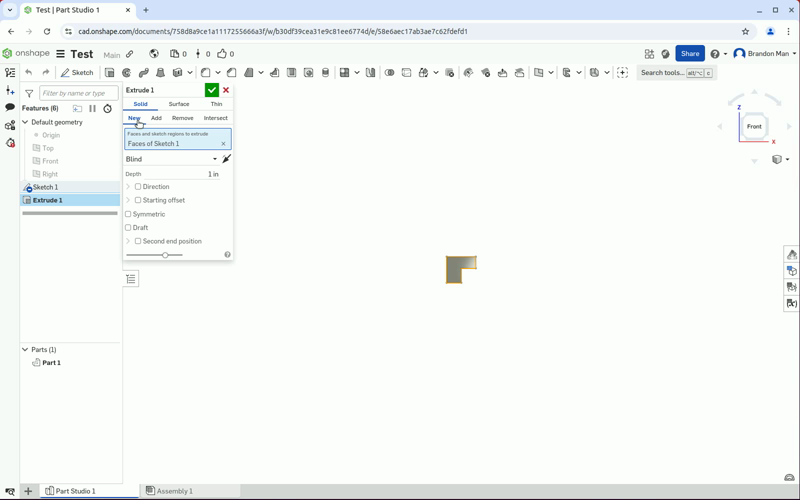
key(tab, 4)
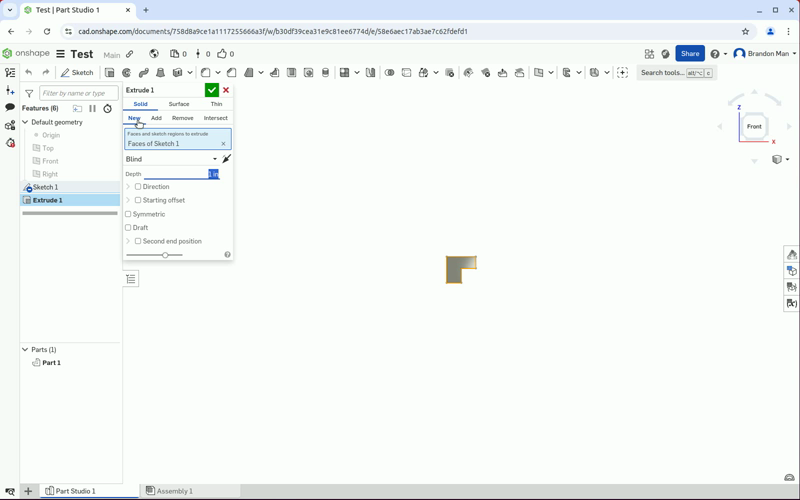
text(23.108)
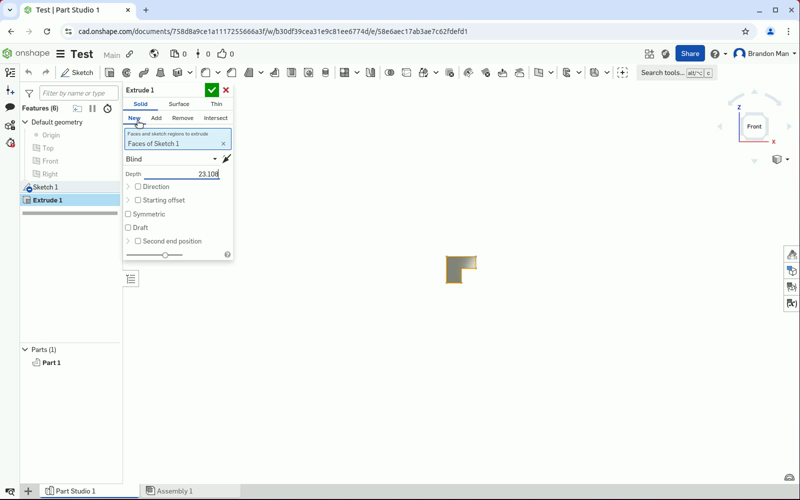
key(enter)
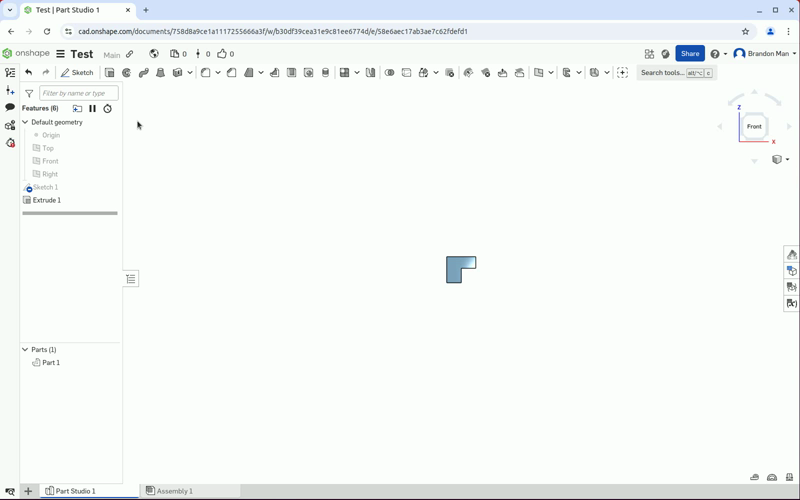
key(shift+h)
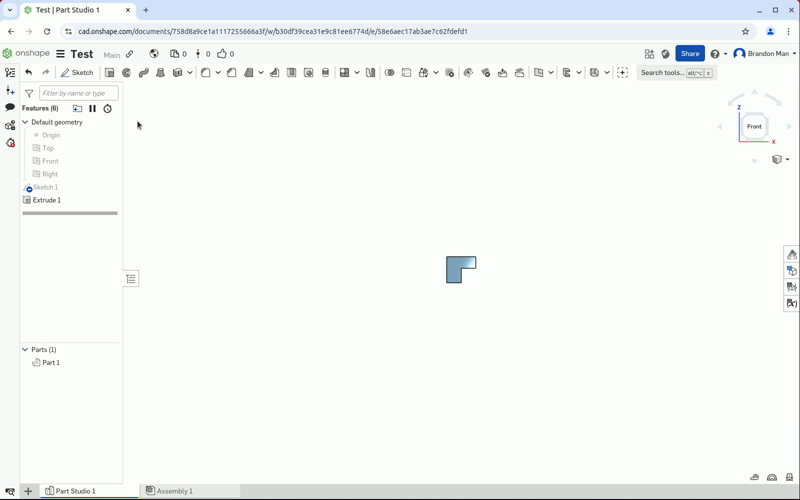
key(shift+h)
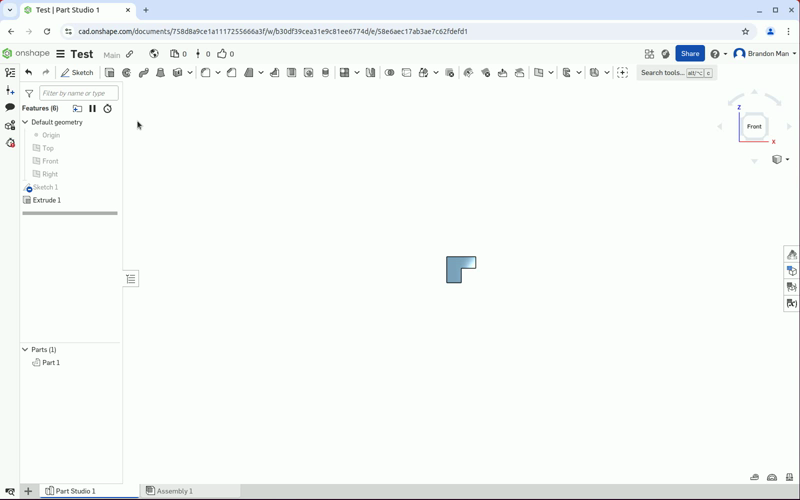
mouse_move(73, 189)
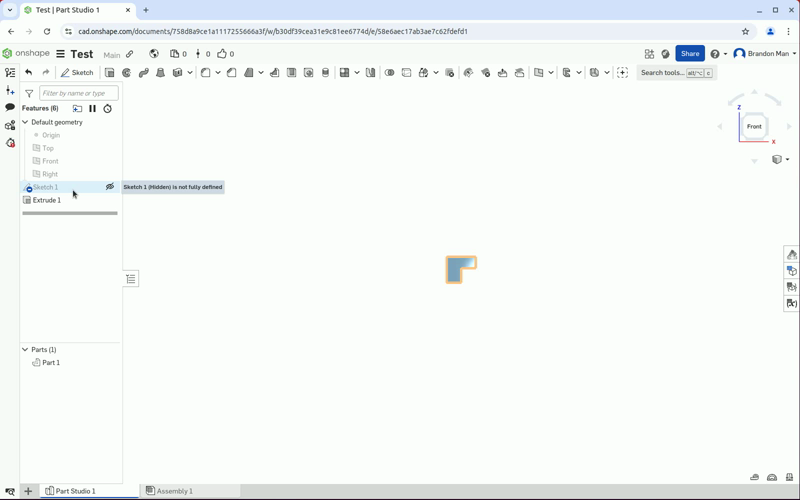
click(73, 189)
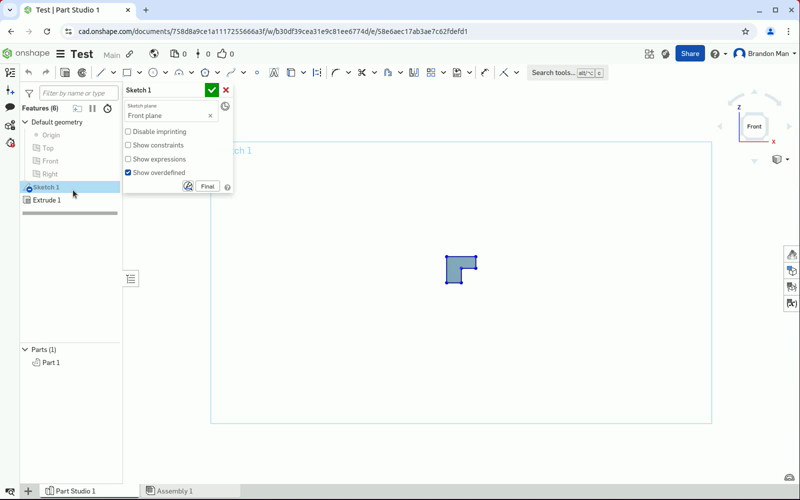
mouse_move(229, 92)
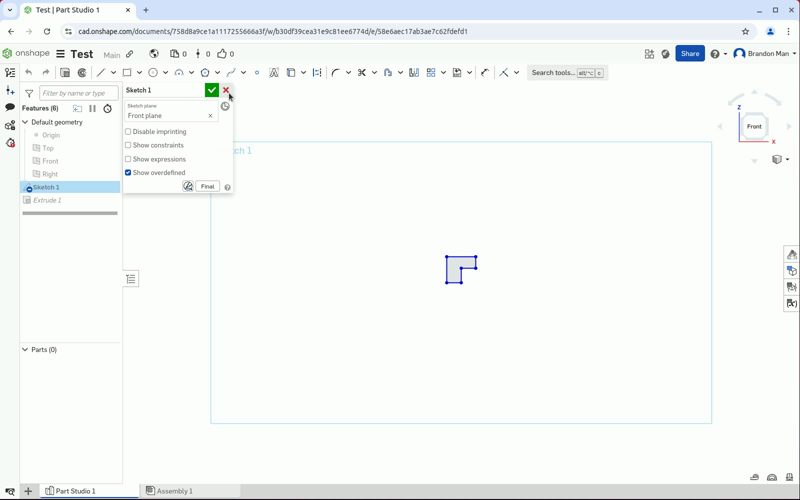
click(229, 92)
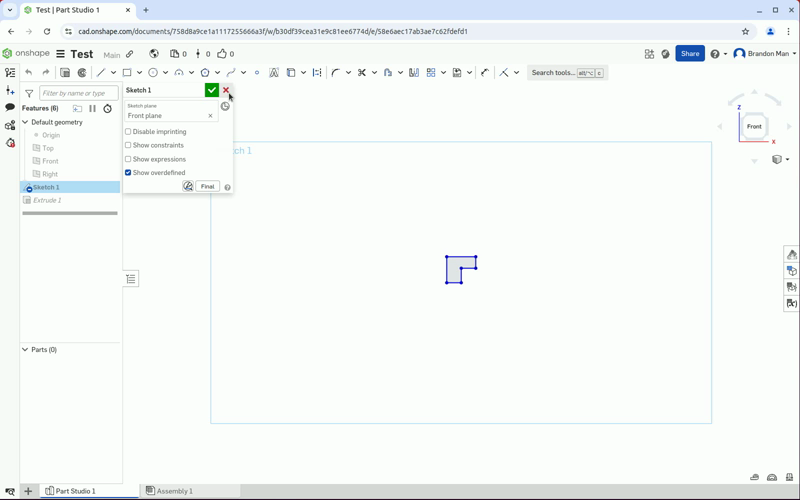
key(shift+s)
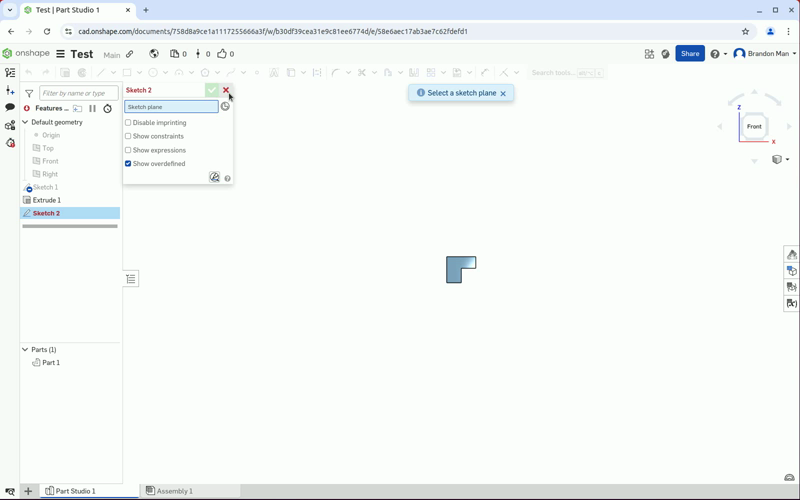
mouse_move(73, 163)
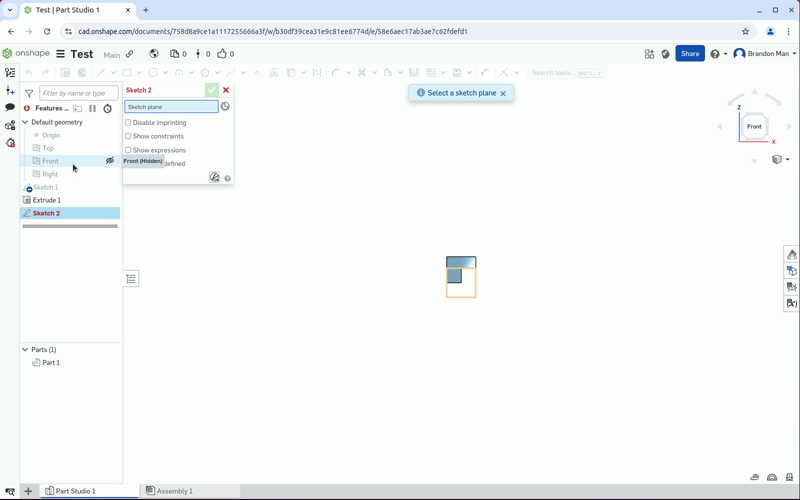
click(73, 163)
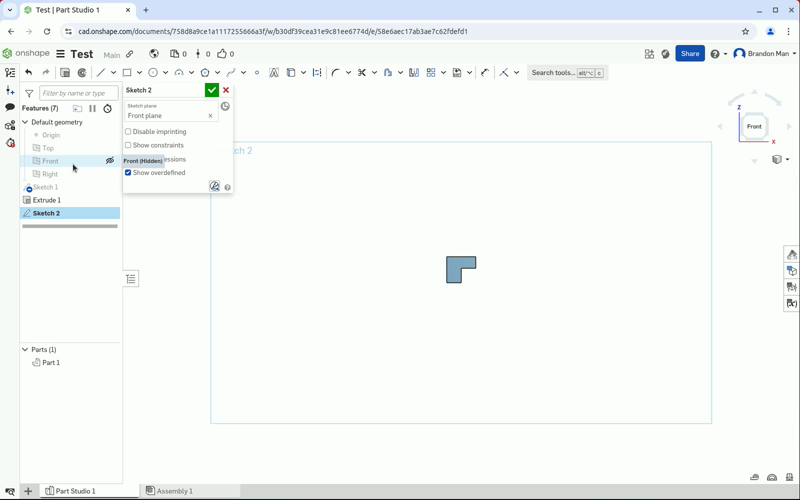
mouse_move(73, 352)
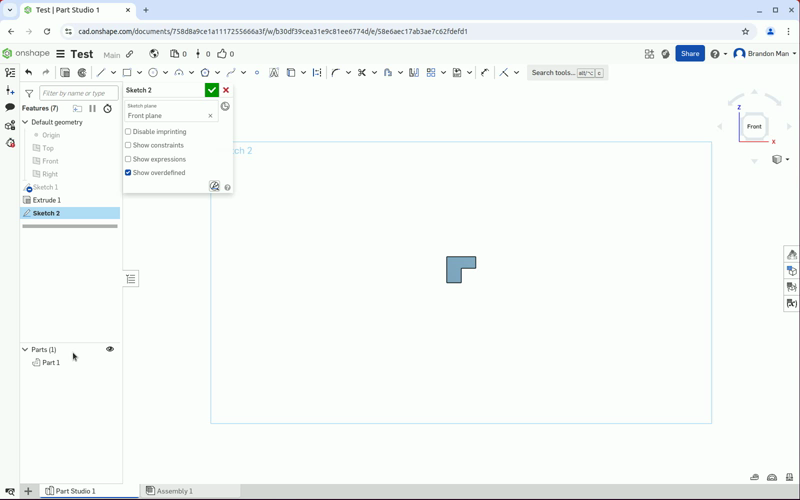
key(y)
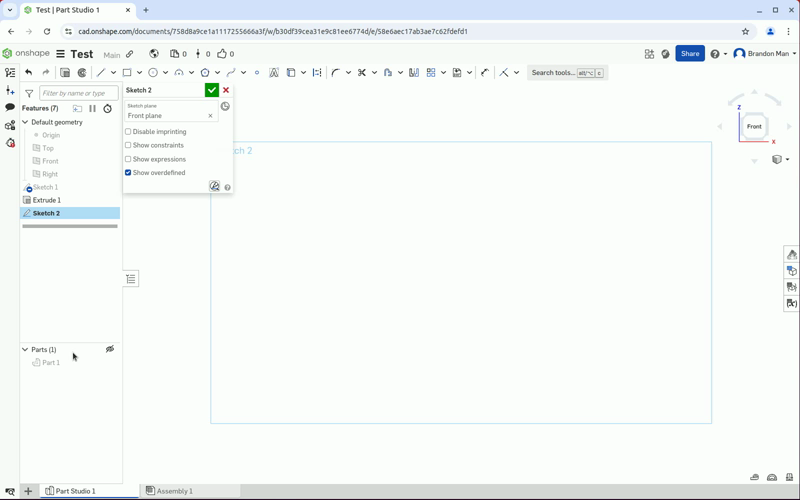
key(l)
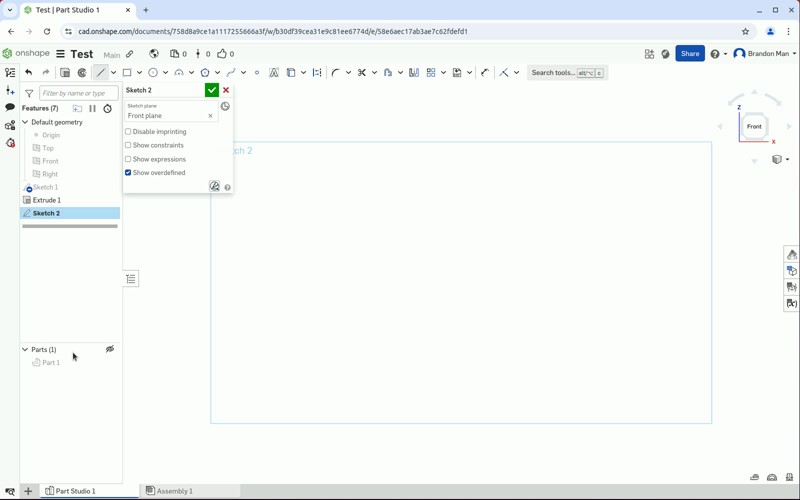
key_down(shift)
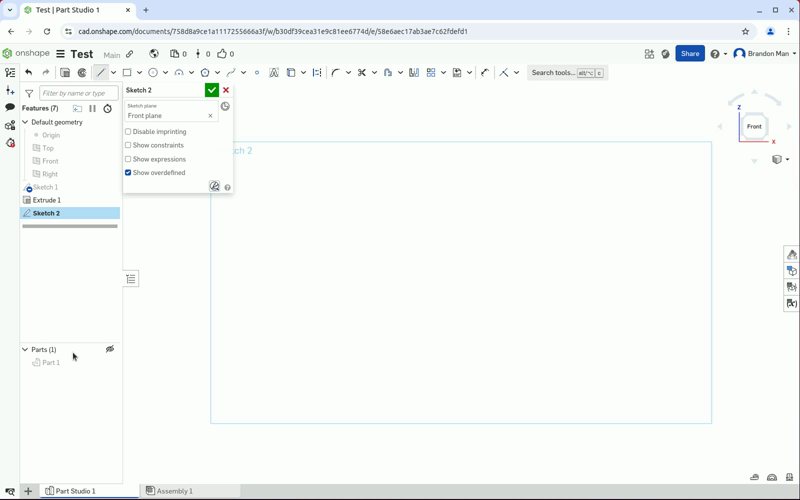
mouse_move(446, 257)
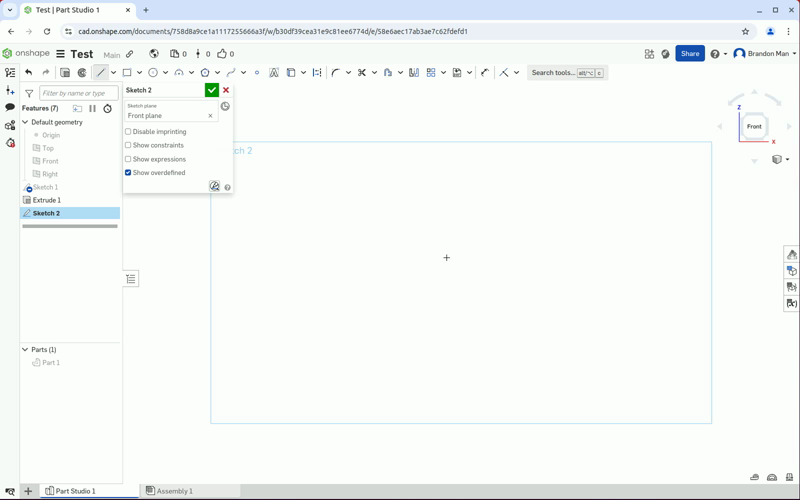
click(446, 257)
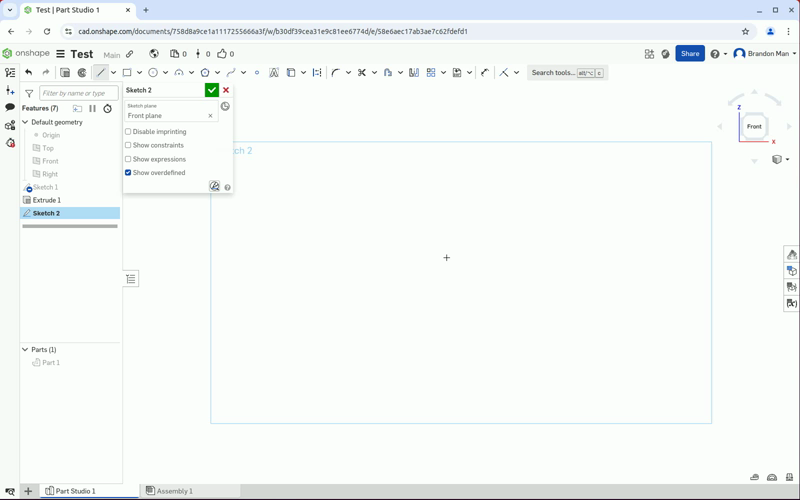
key_up(shift)
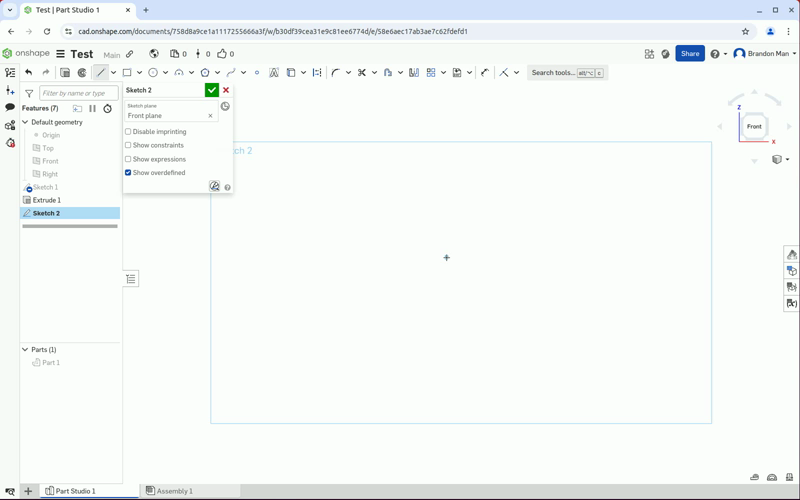
key_down(shift)
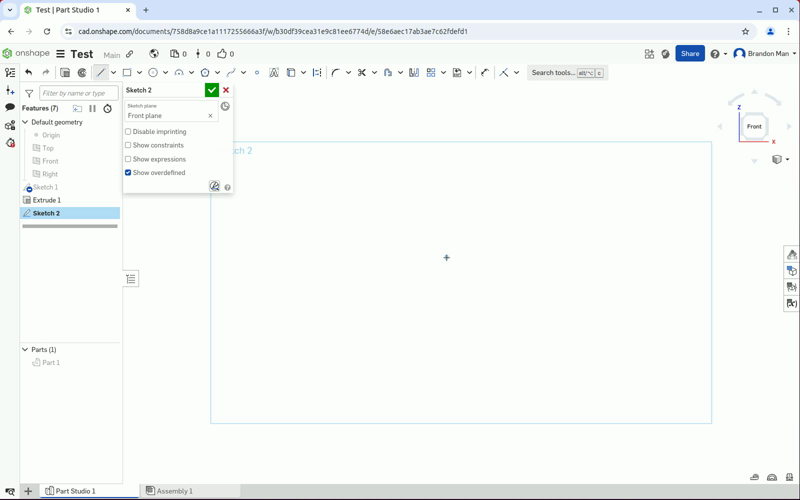
mouse_move(476, 257)
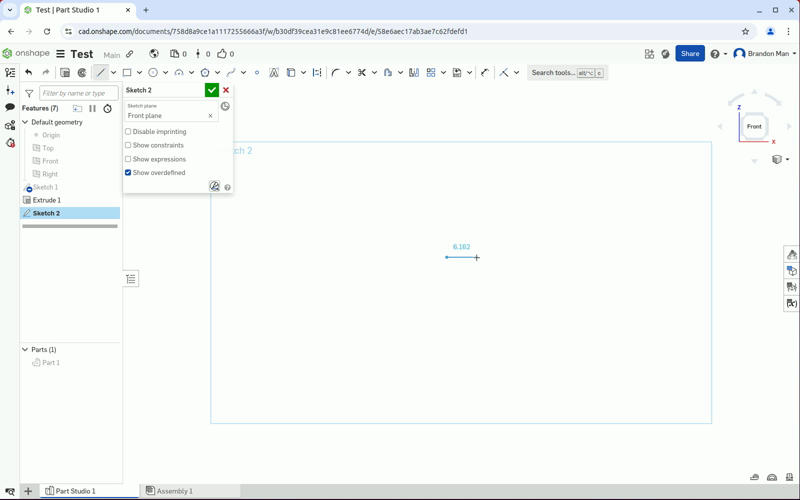
mouse_move(475, 257)
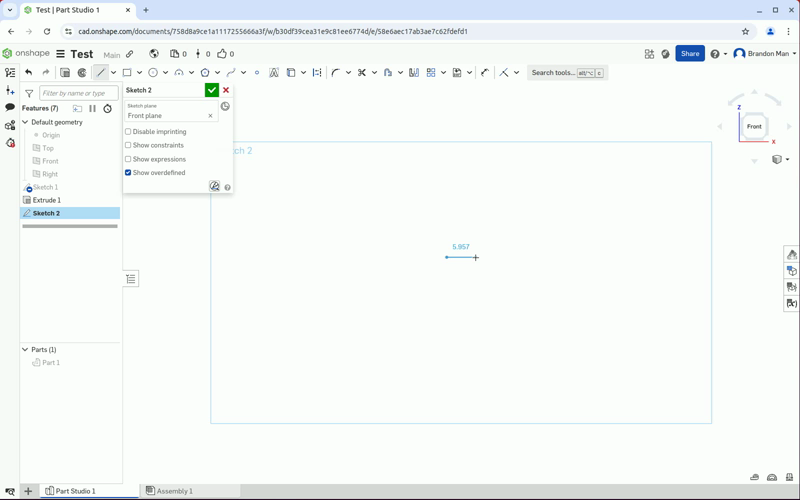
click(475, 257)
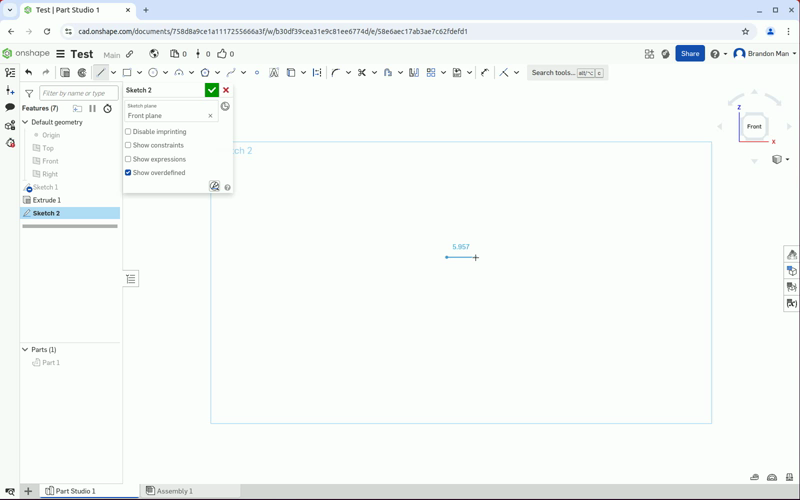
key_up(shift)
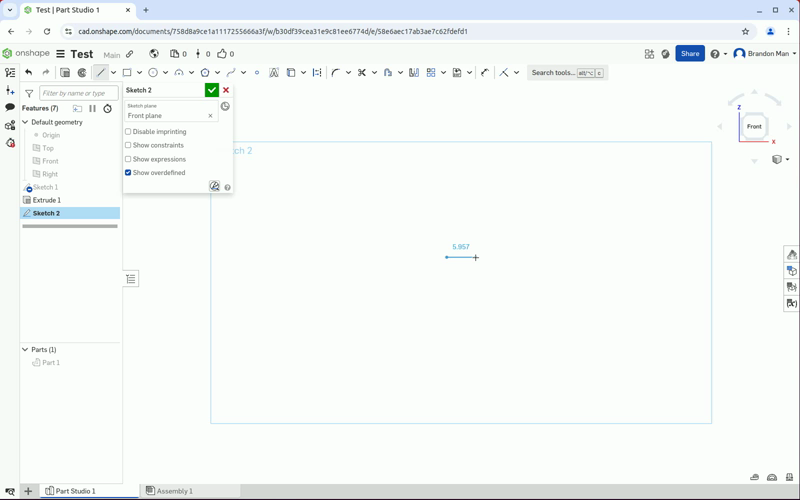
key(esc)
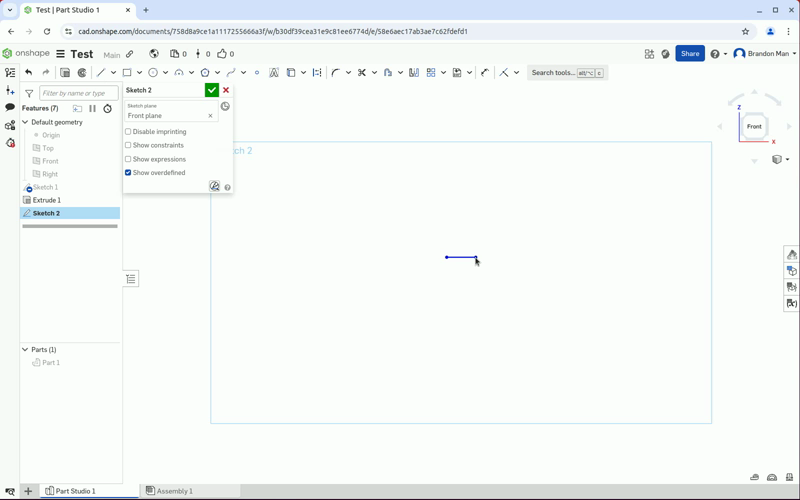
key(a)
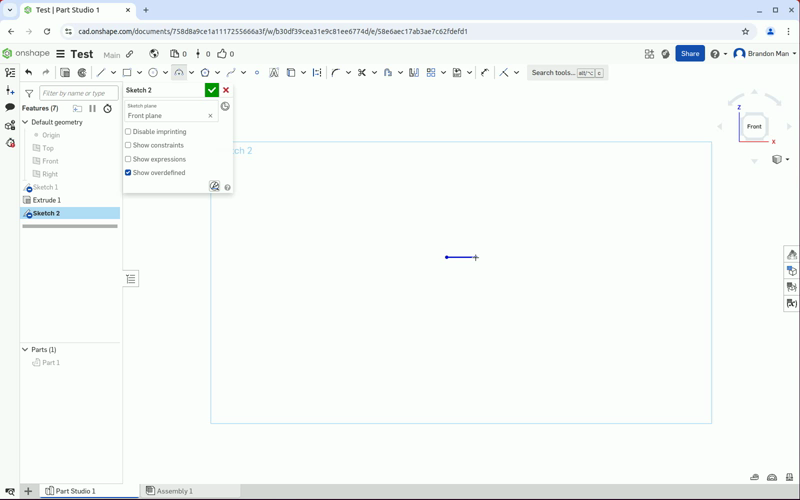
mouse_move(475, 257)
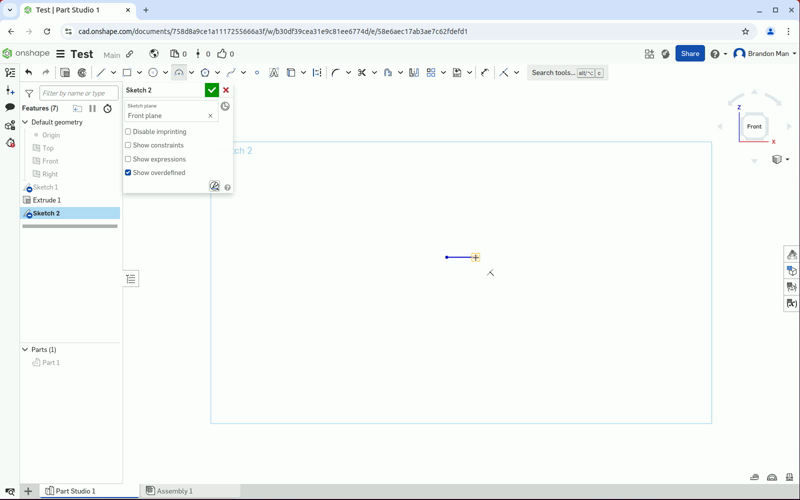
click(475, 257)
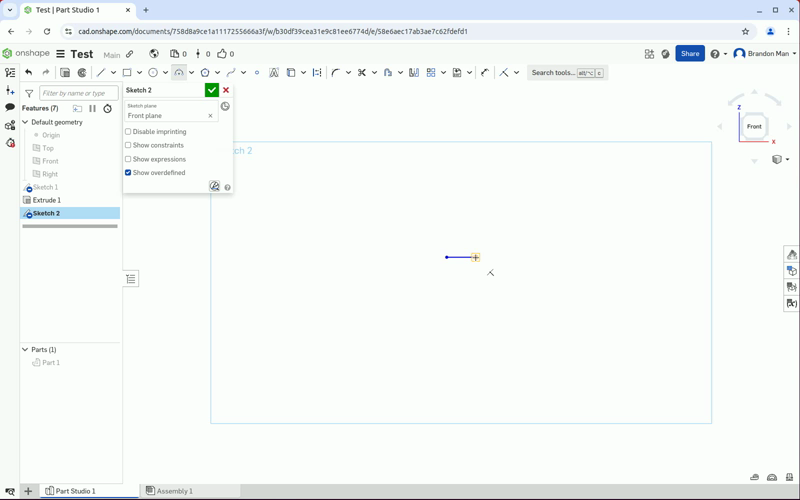
mouse_move(446, 257)
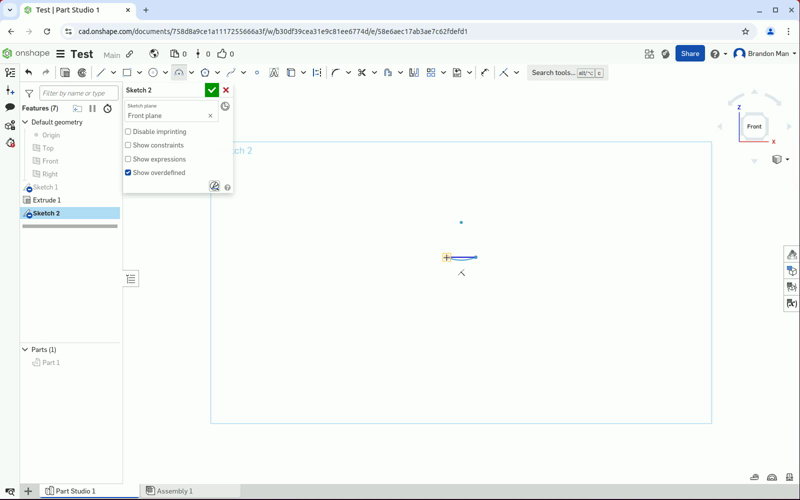
click(446, 257)
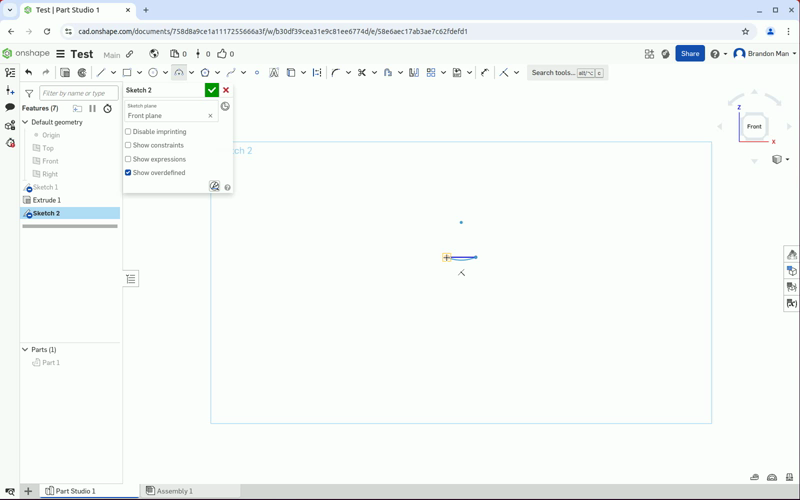
key_down(shift)
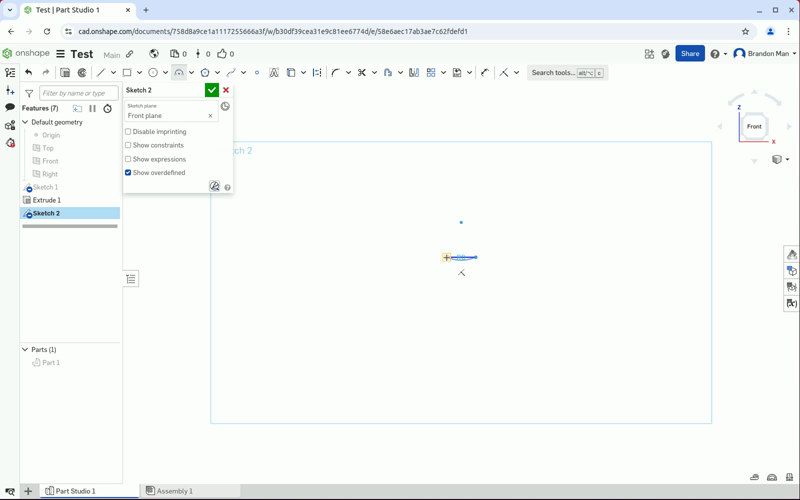
mouse_move(461, 242)
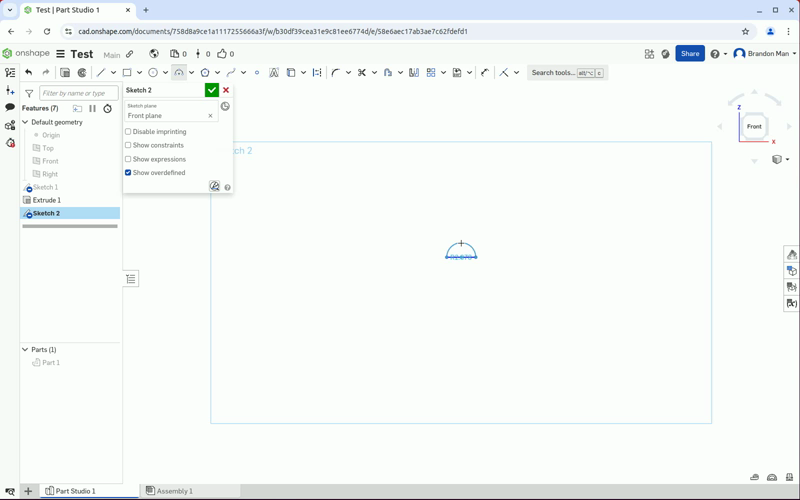
click(461, 242)
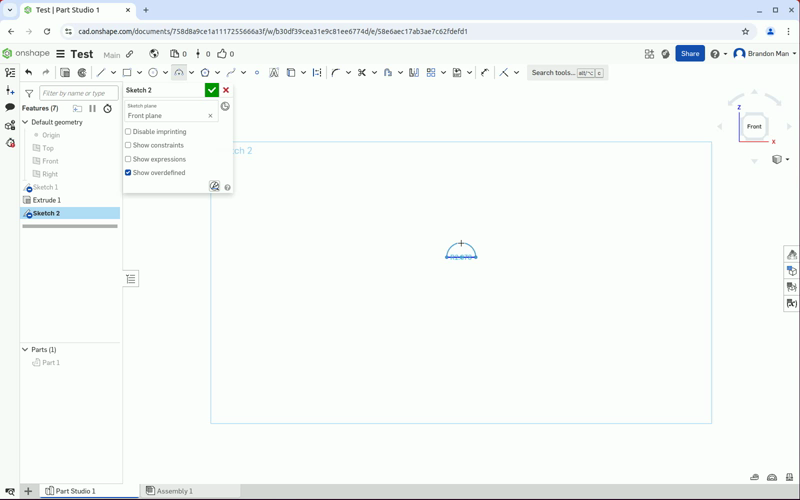
key_up(shift)
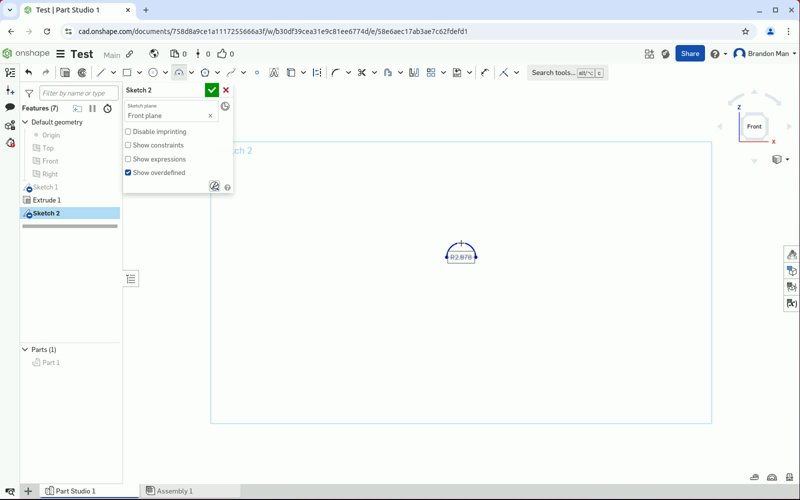
key(esc)
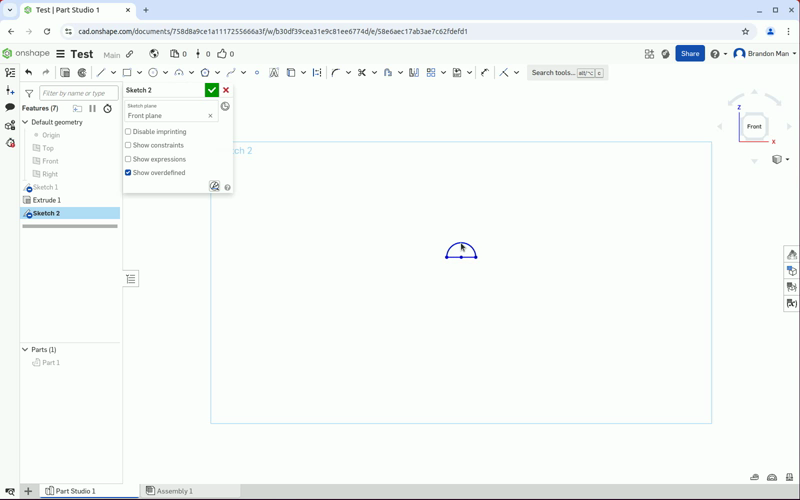
mouse_move(463, 247)
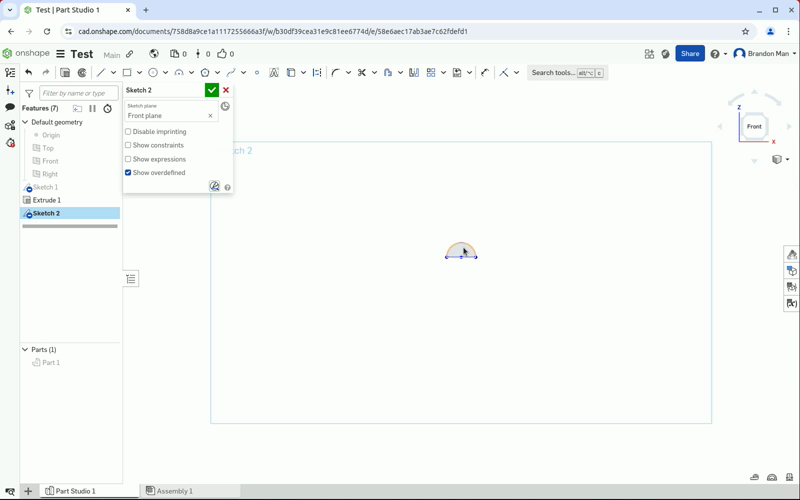
scroll(6)
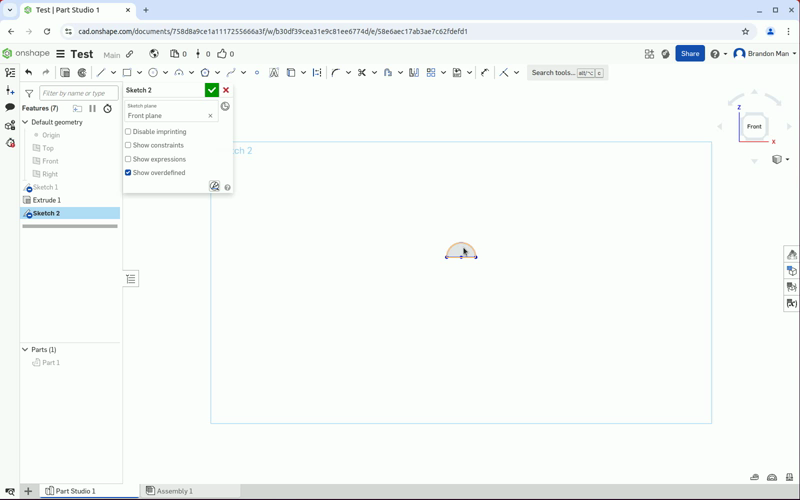
scroll(6)
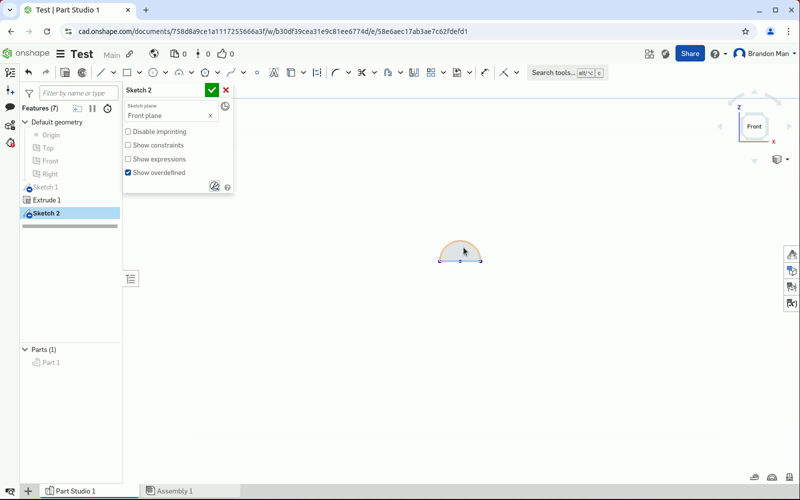
scroll(6)
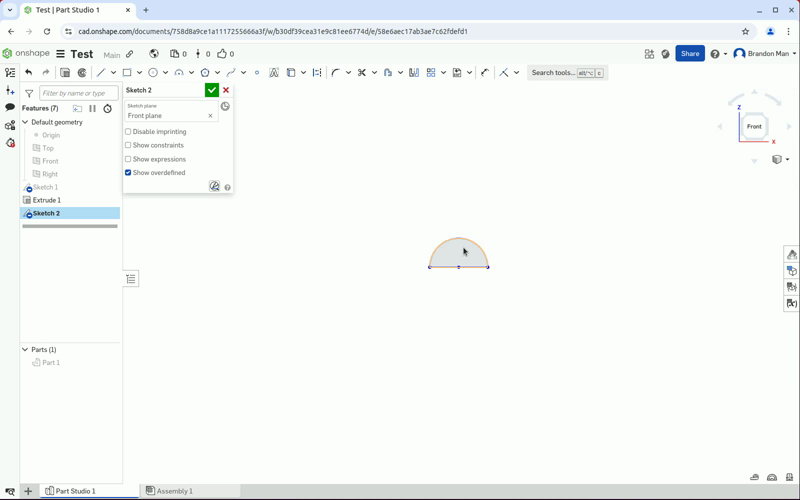
scroll(6)
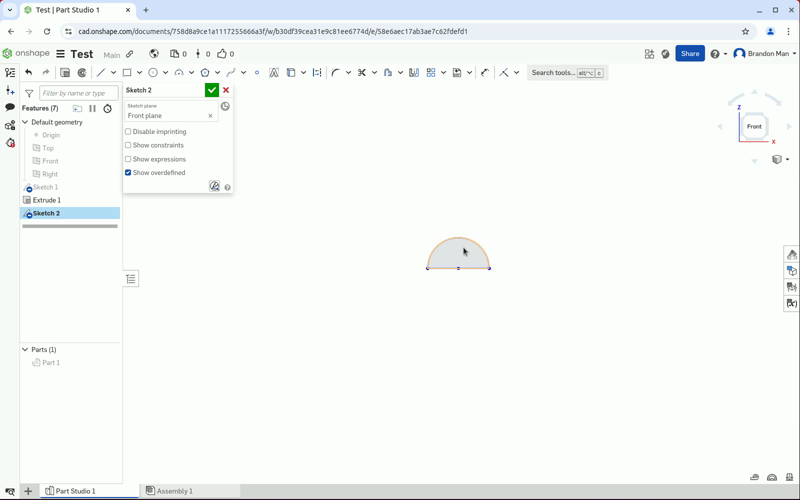
scroll(6)
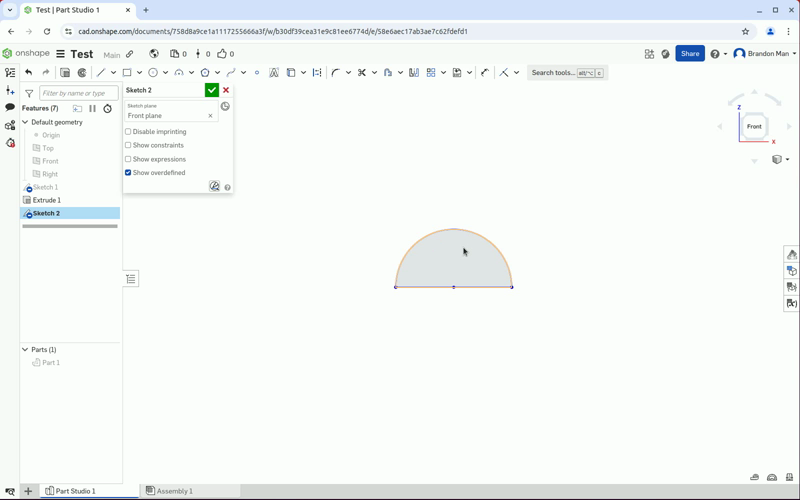
scroll(6)
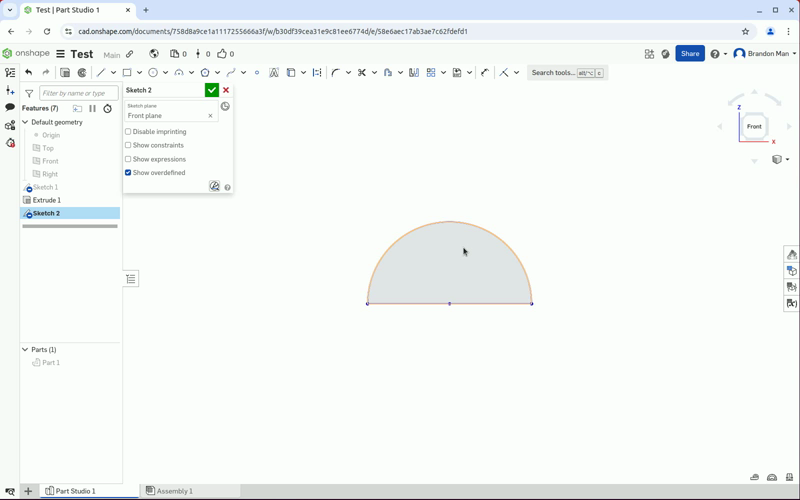
scroll(6)
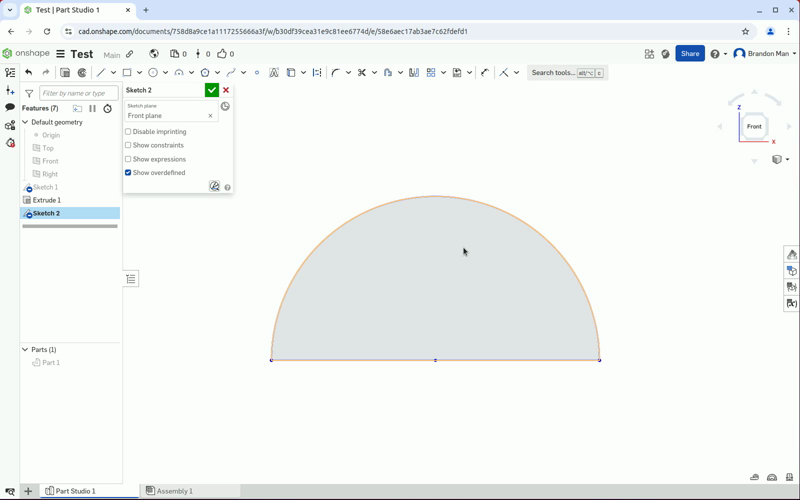
click(463, 247)
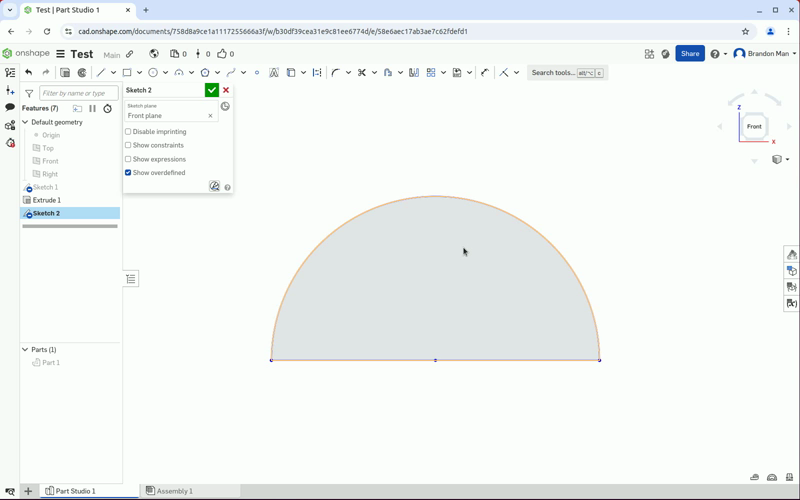
scroll(-6)
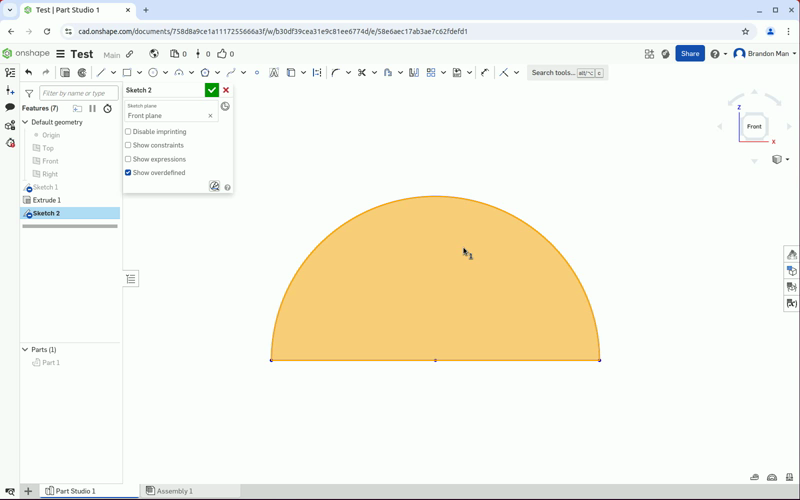
scroll(-6)
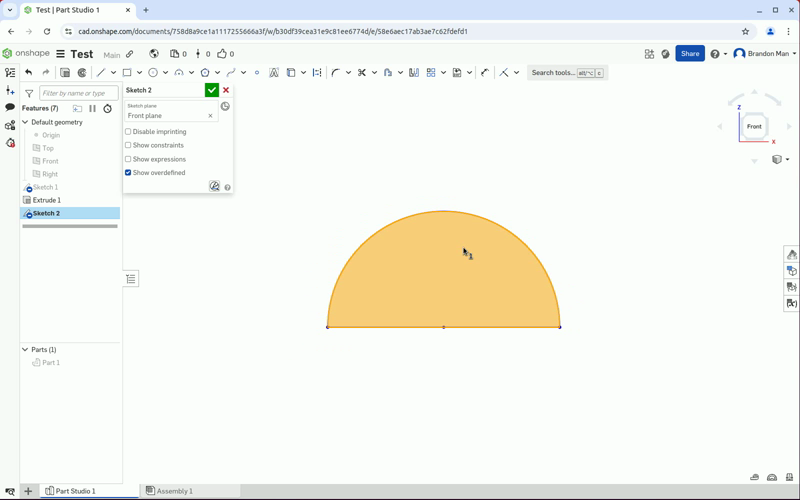
scroll(-6)
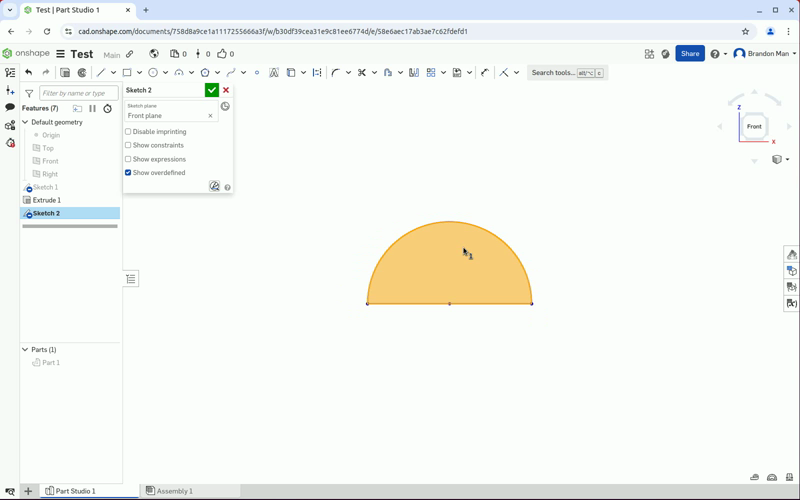
scroll(-6)
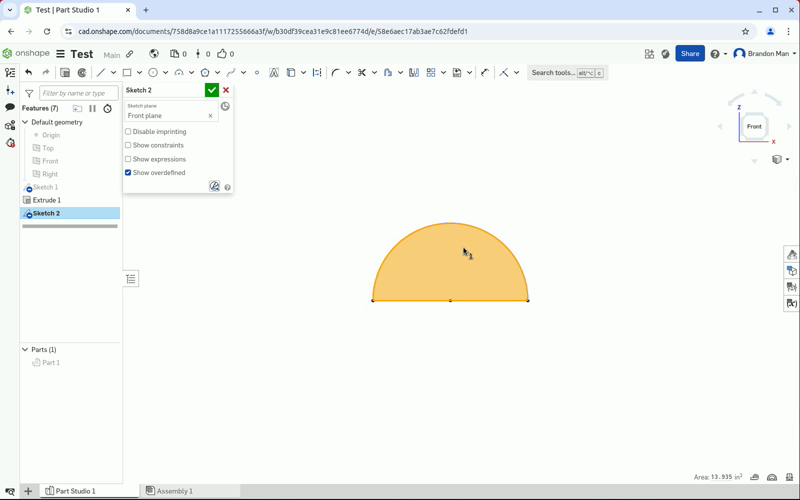
scroll(-6)
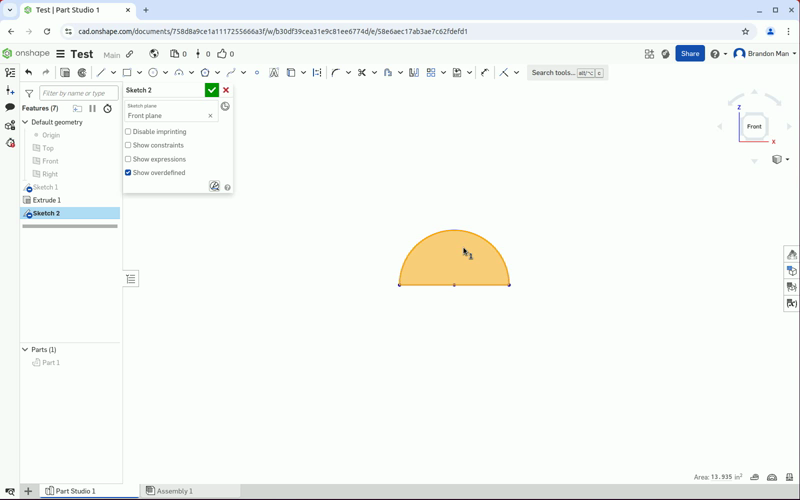
scroll(-6)
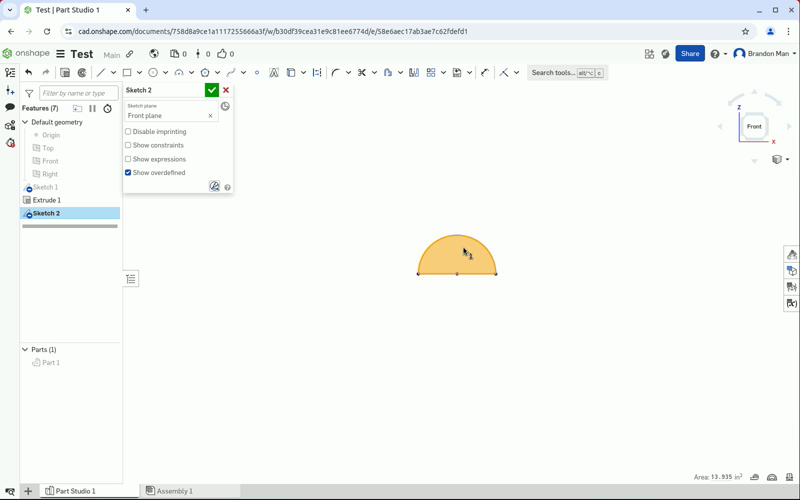
scroll(-6)
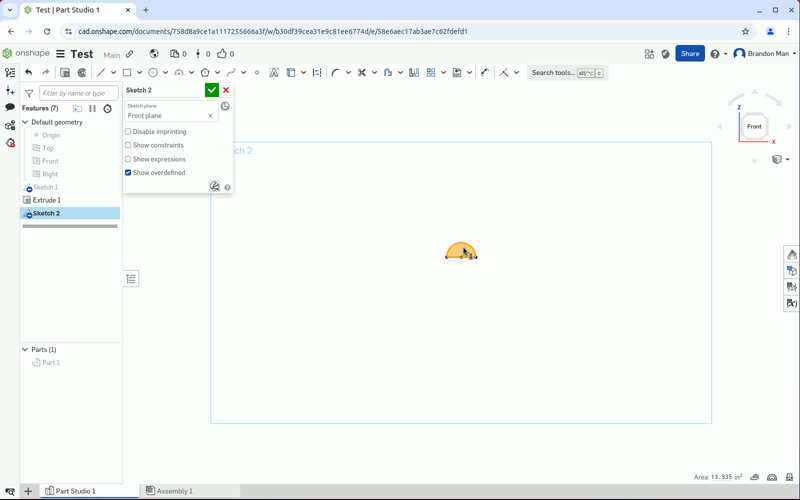
mouse_move(73, 352)
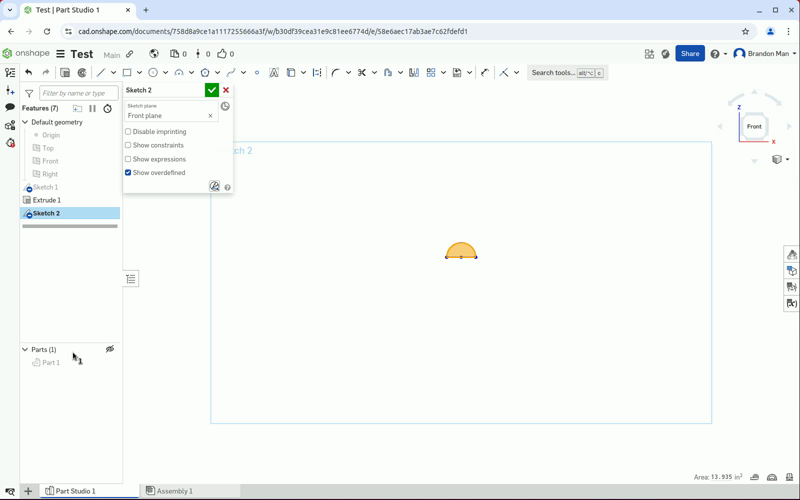
key(shift+y)
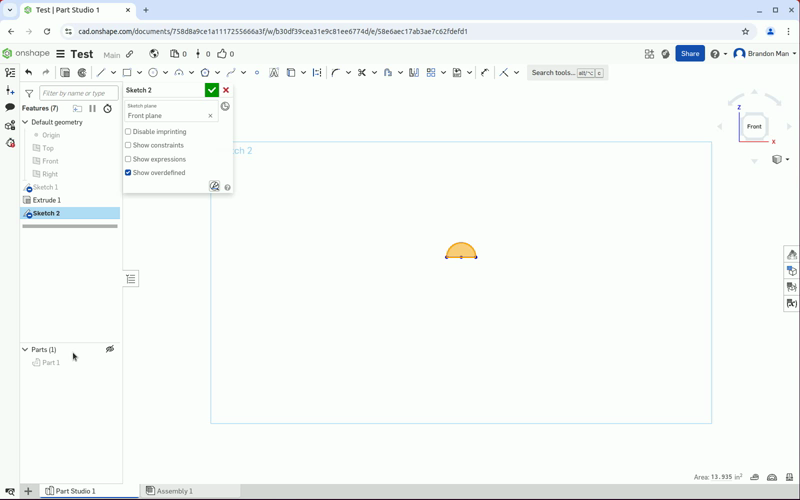
key(shift+e)
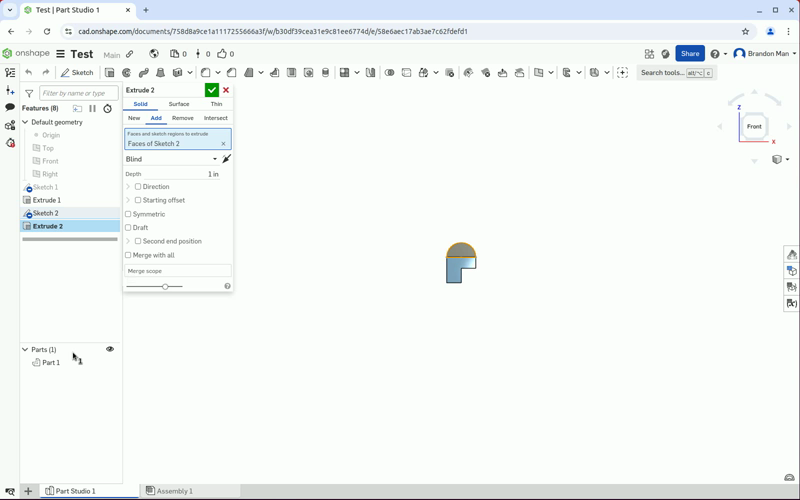
mouse_move(143, 106)
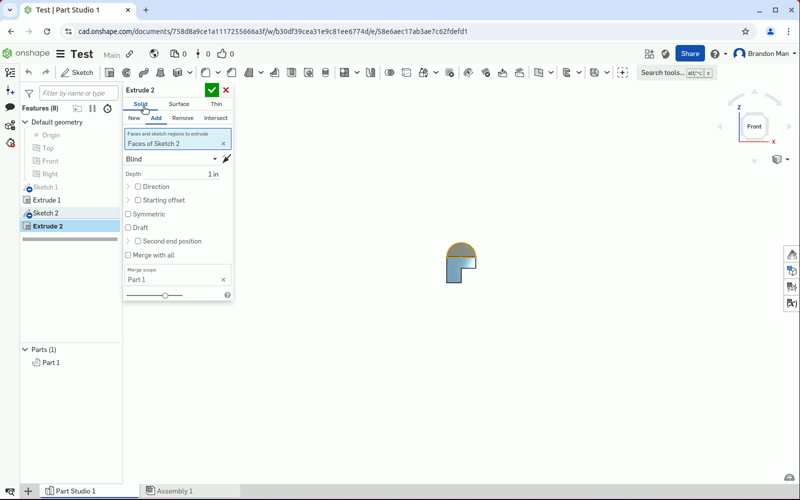
click(143, 106)
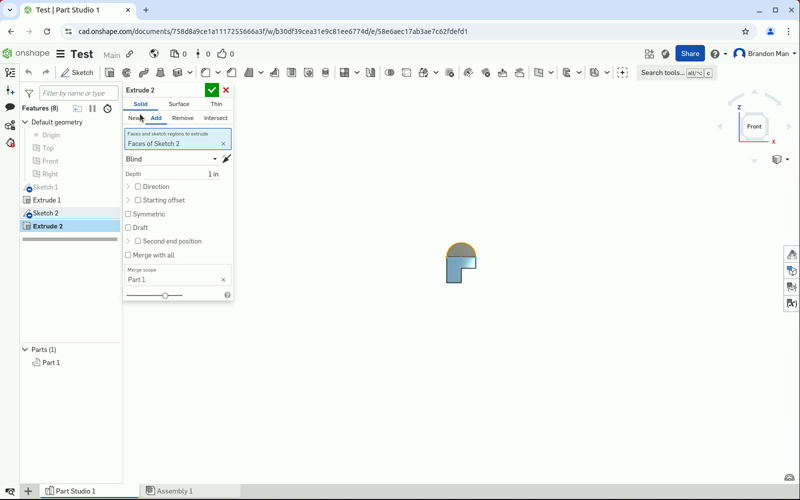
mouse_move(137, 120)
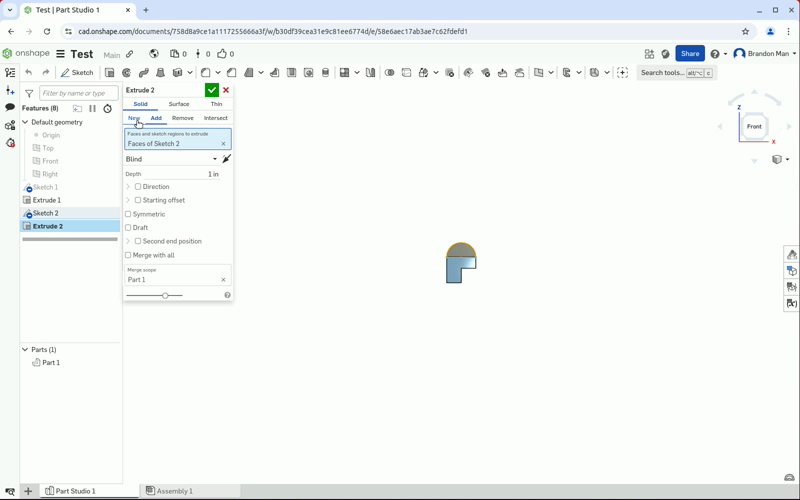
click(137, 120)
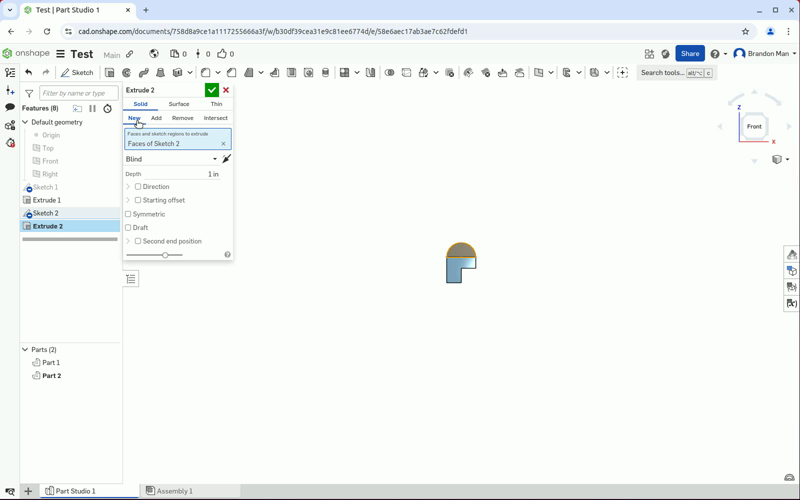
key(tab, 4)
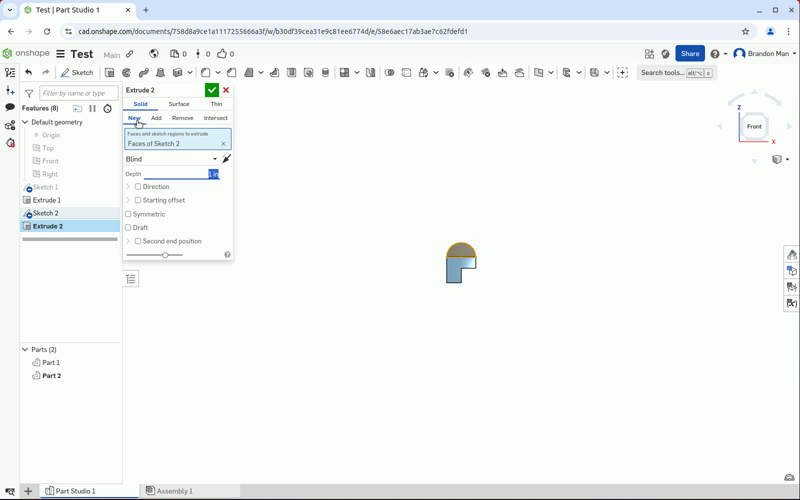
text(23.108)
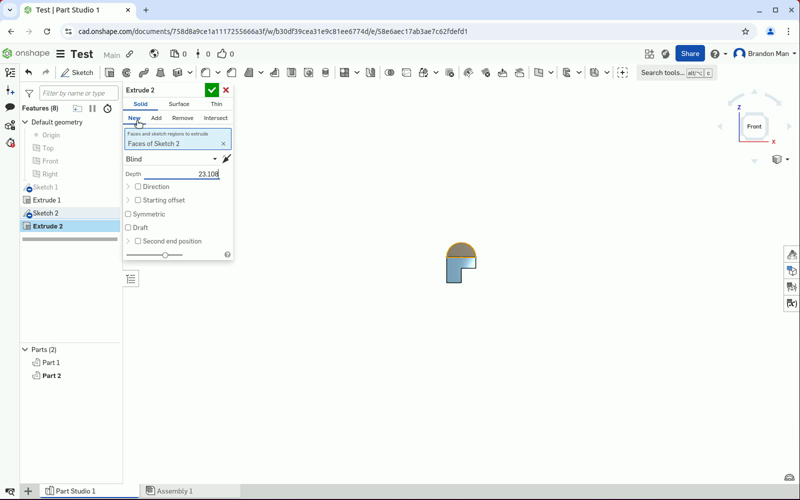
key(enter)
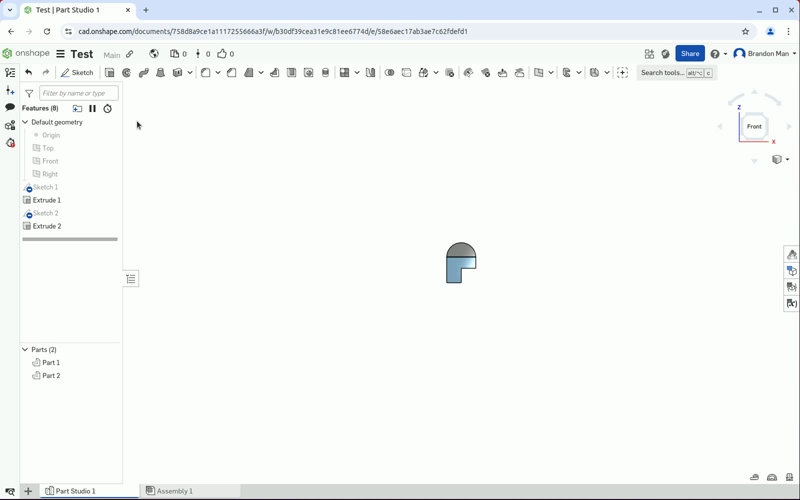
key(shift+h)
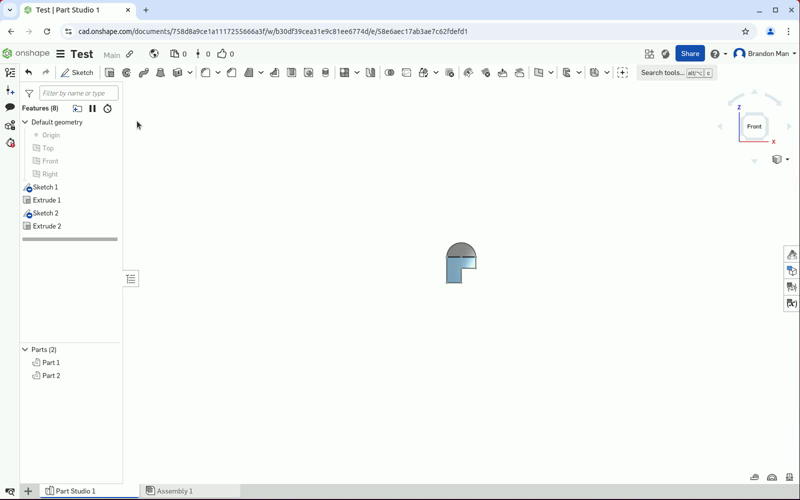
key(shift+h)
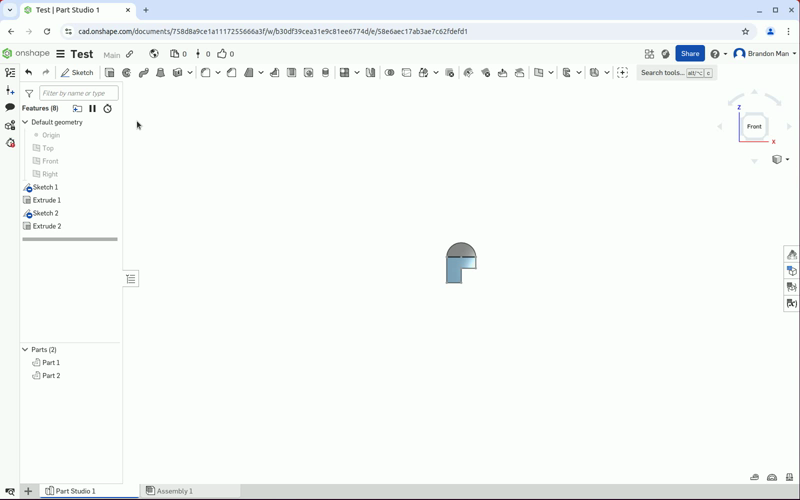
key(shift+7)
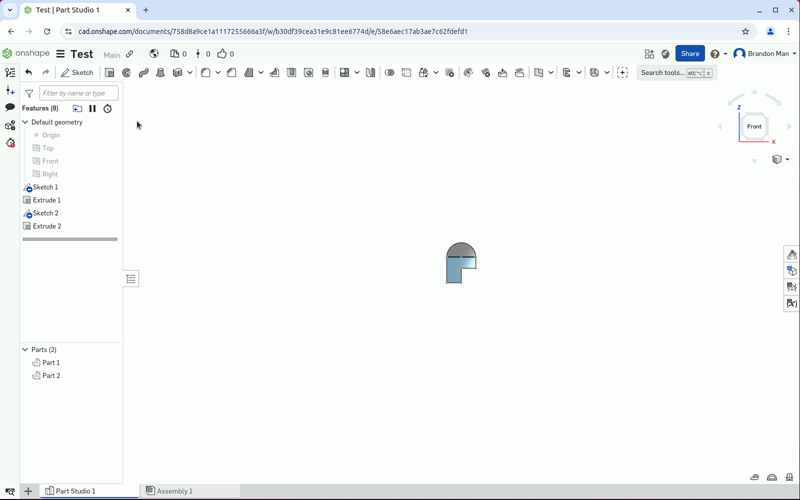
key(left, 2)
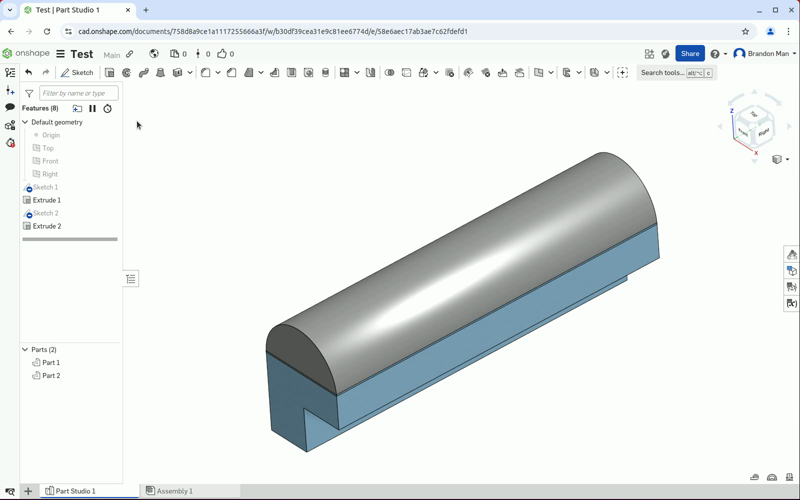
key(down, 2)
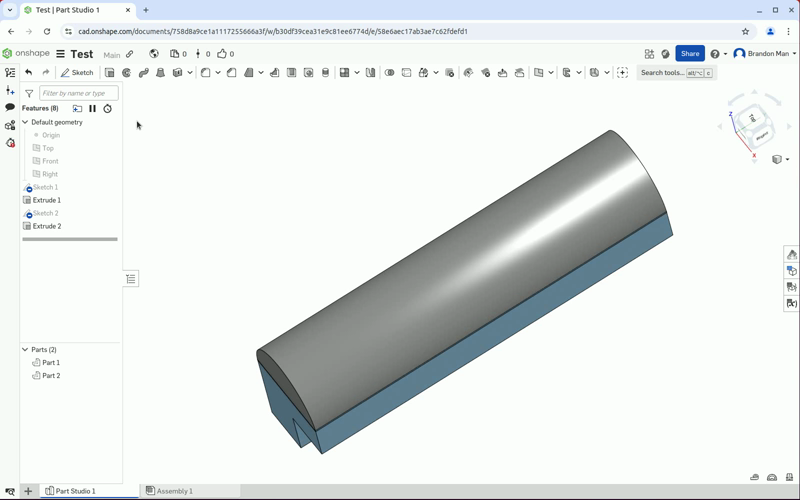
key(up, 2)
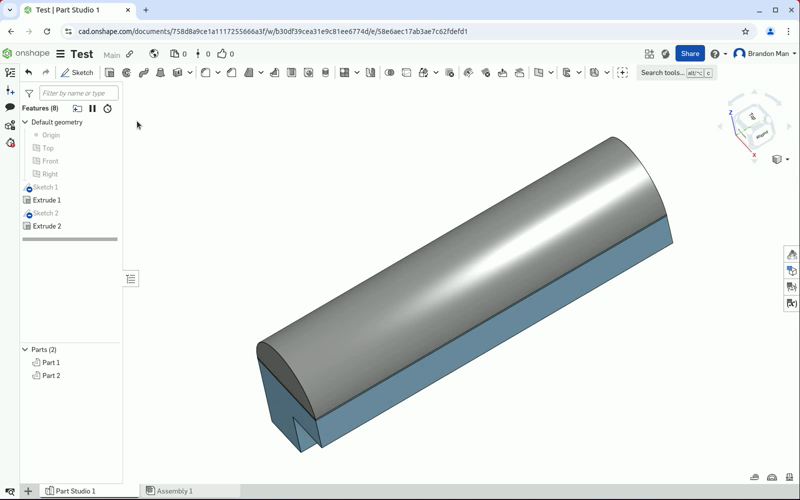
key(right, 2)
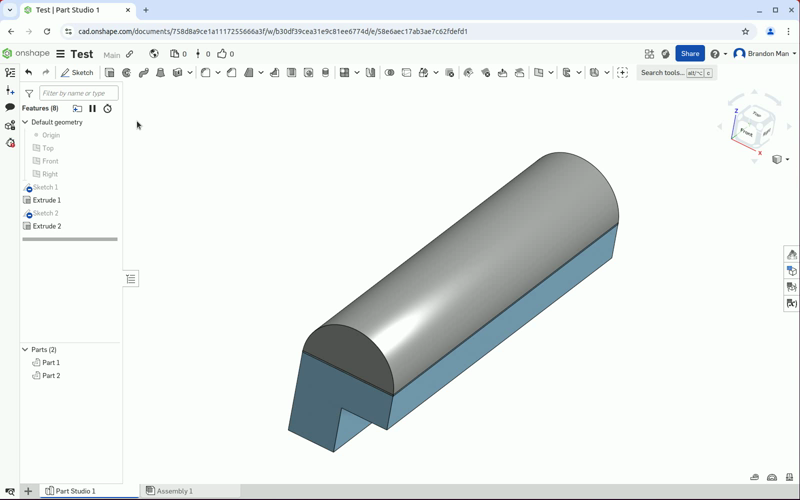
mouse_move(73, 189)
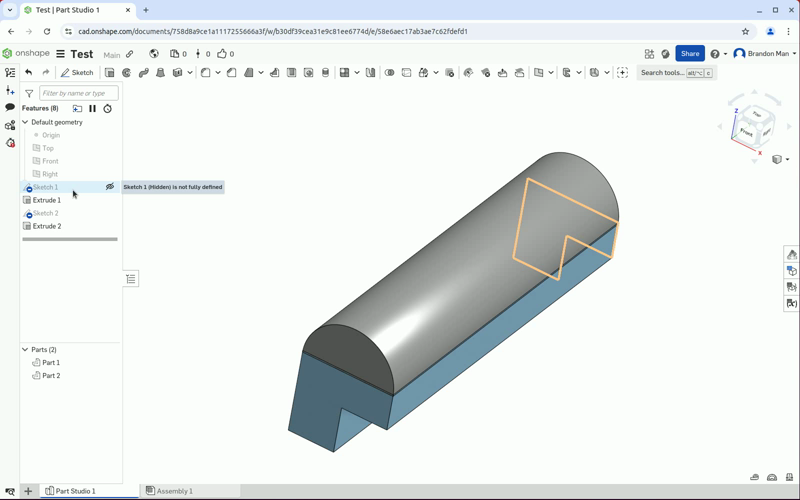
click(73, 189)